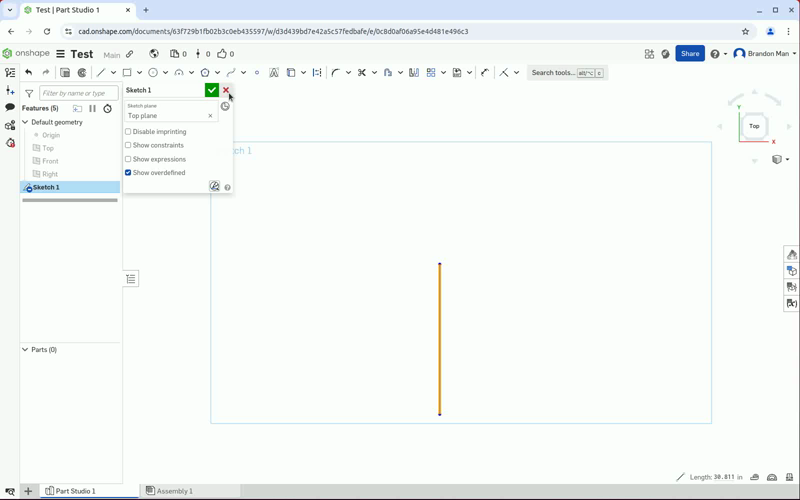
key(shift+h)
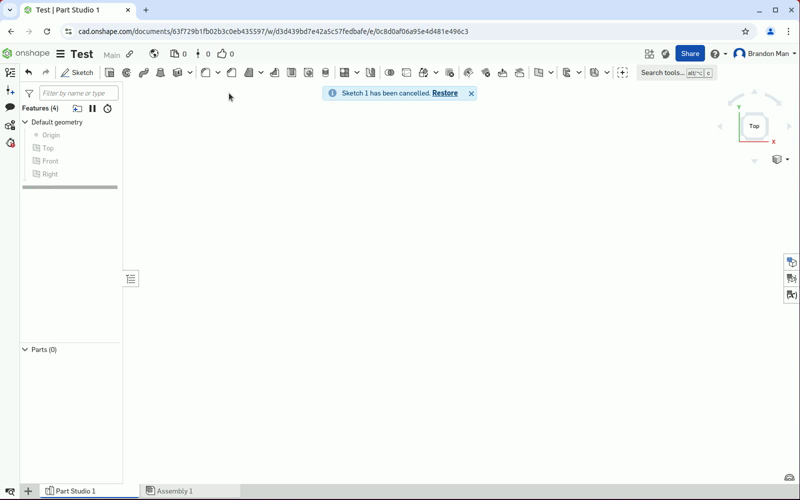
mouse_move(73, 352)
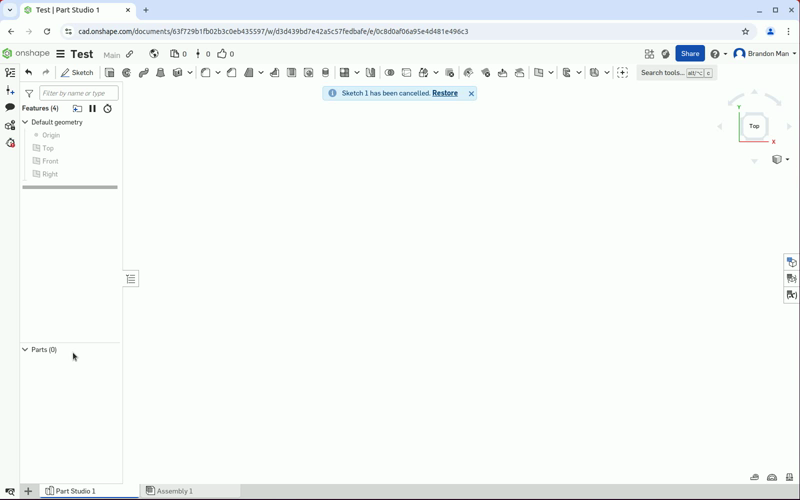
key(y)
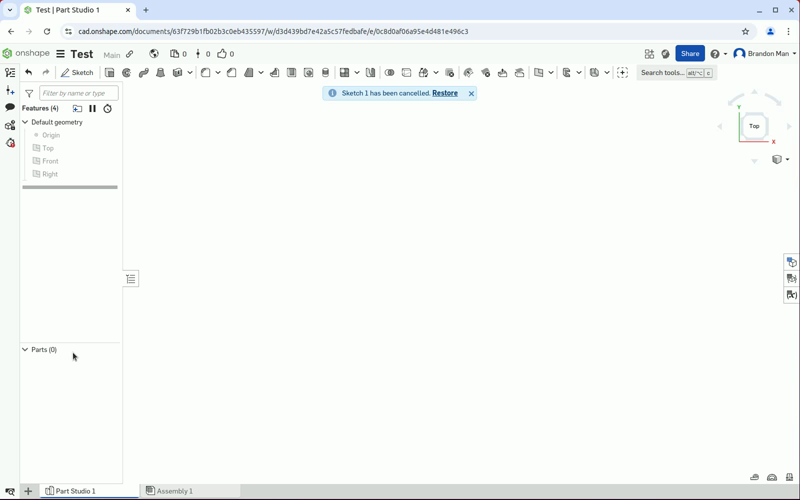
key(shift+p)
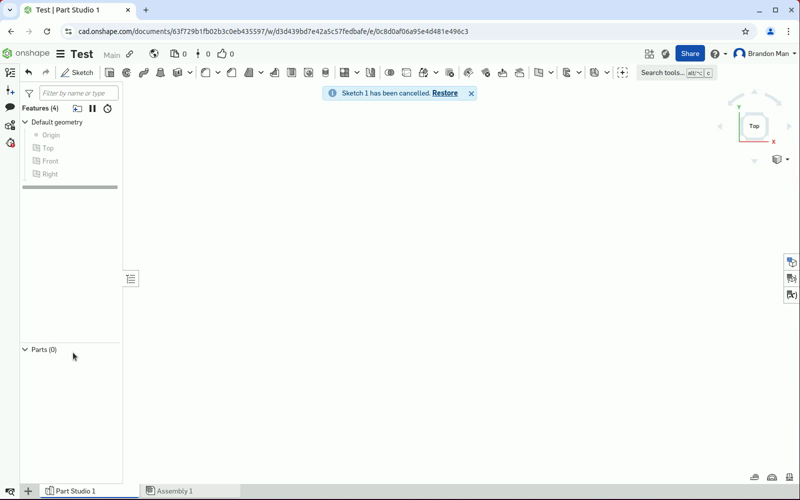
key(space)
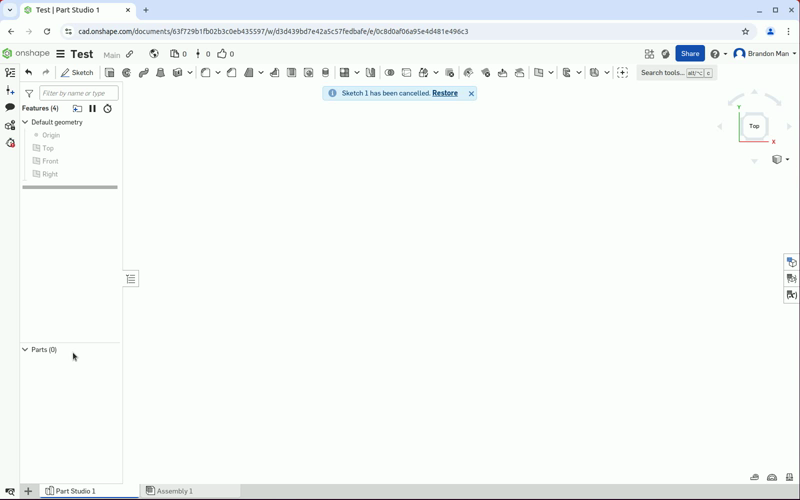
key_down(shift)
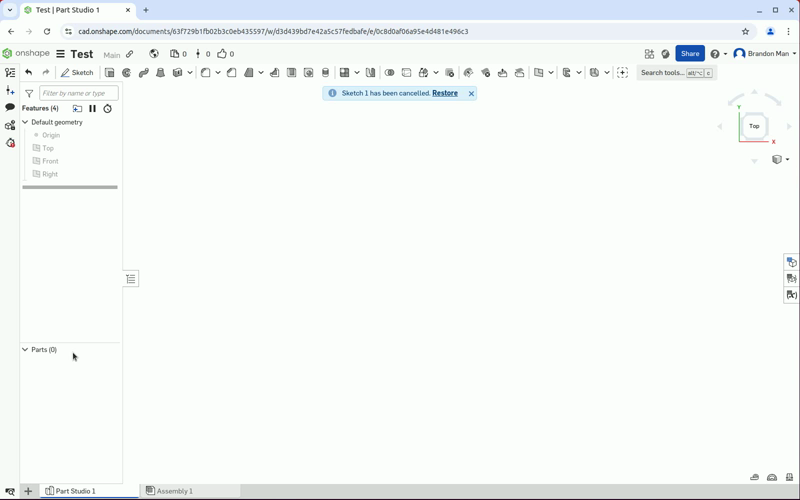
key(up)
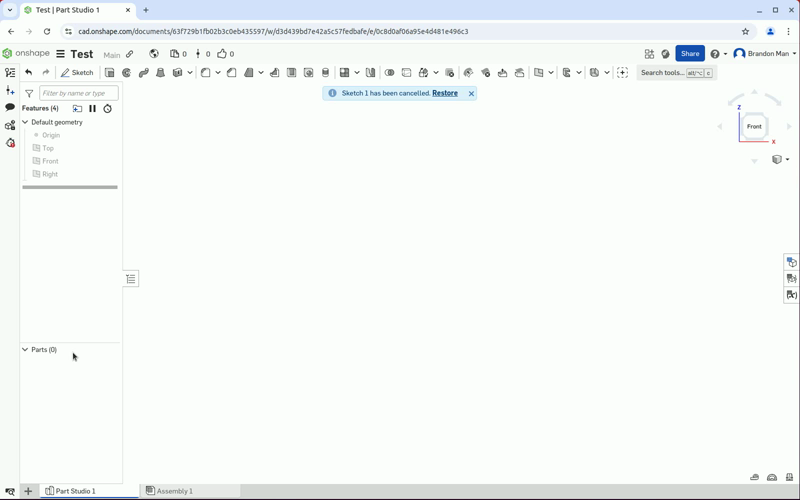
key_up(shift)
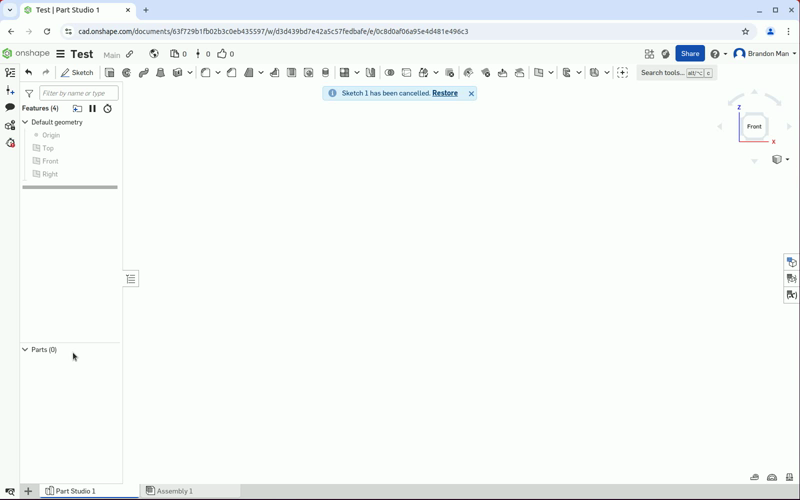
mouse_move(73, 352)
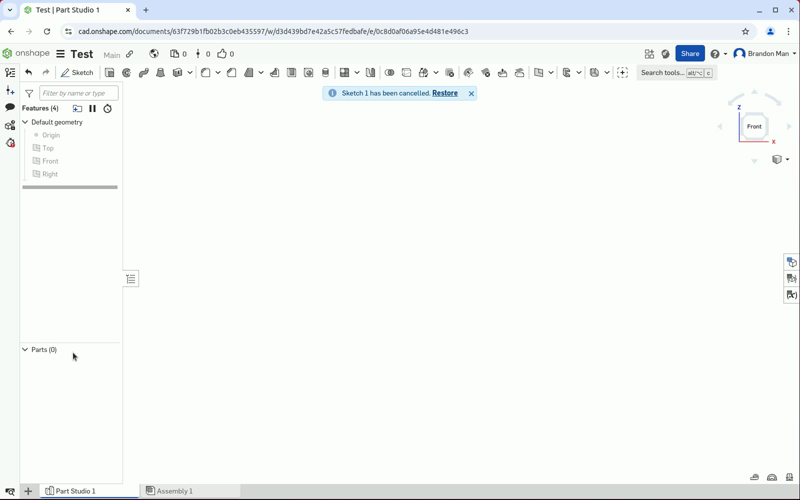
key(shift+y)
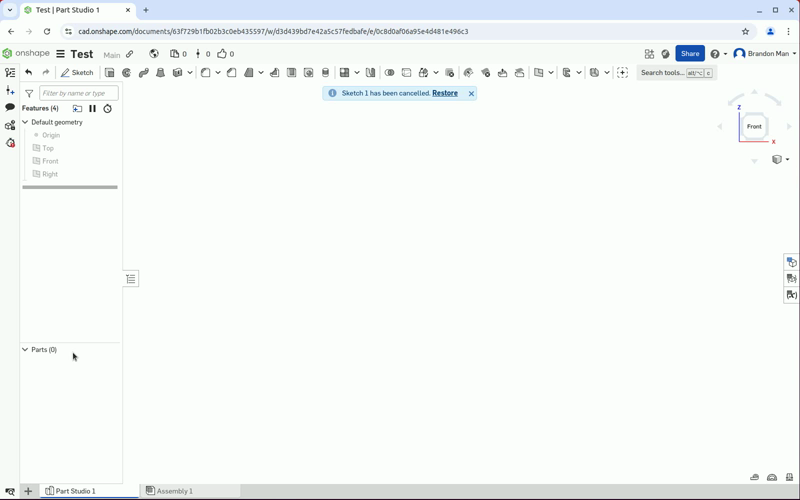
key(shift+s)
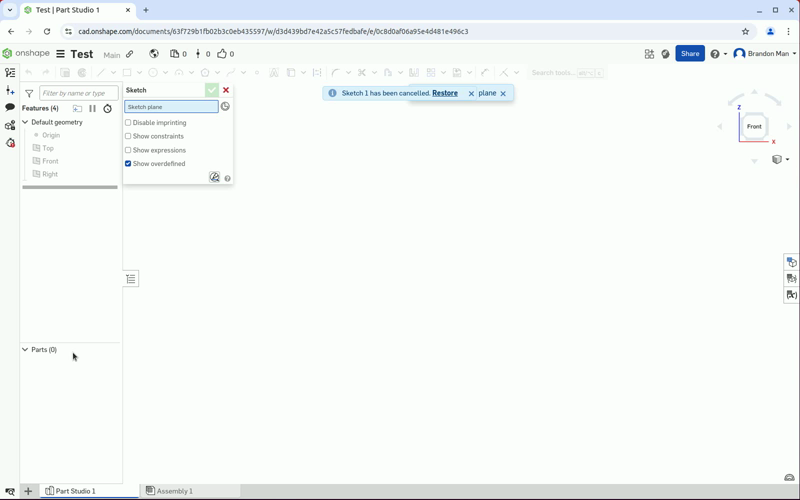
mouse_move(73, 163)
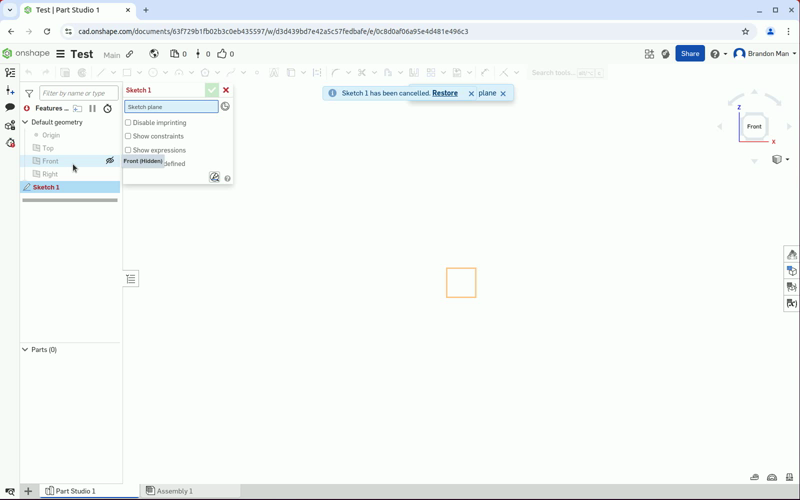
click(73, 163)
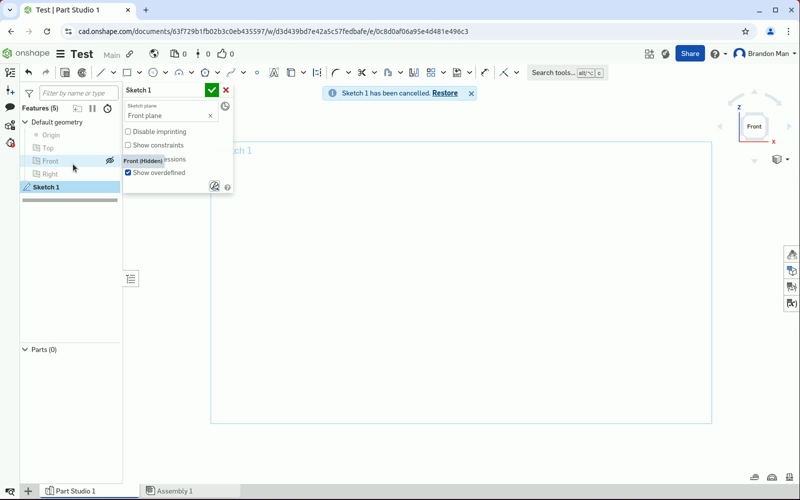
mouse_move(73, 352)
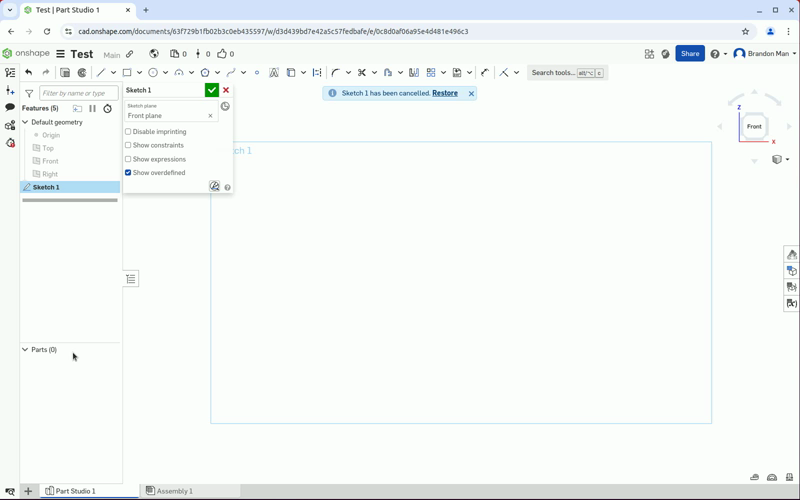
key(y)
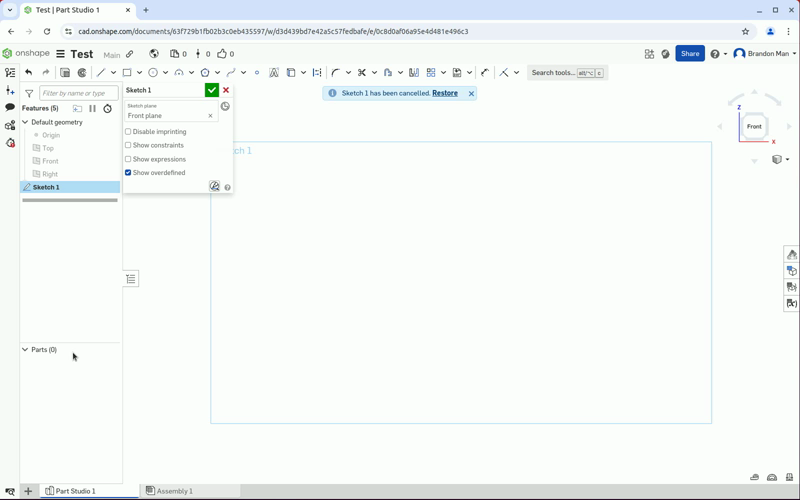
key(l)
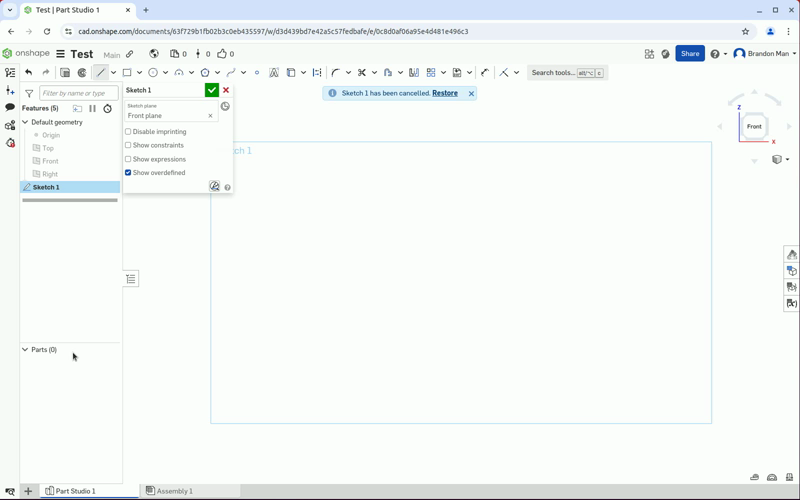
key_down(shift)
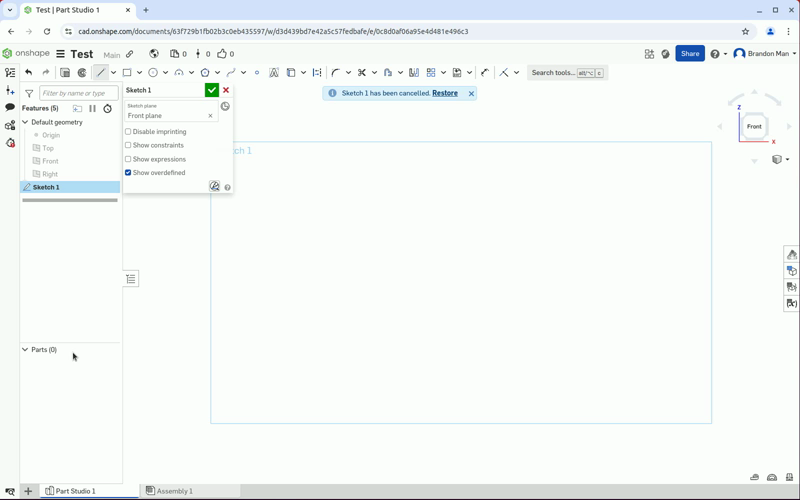
mouse_move(348, 318)
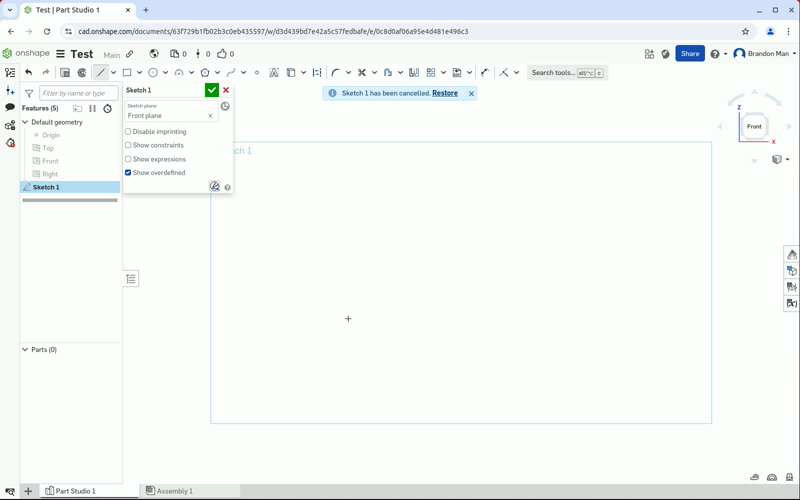
click(348, 318)
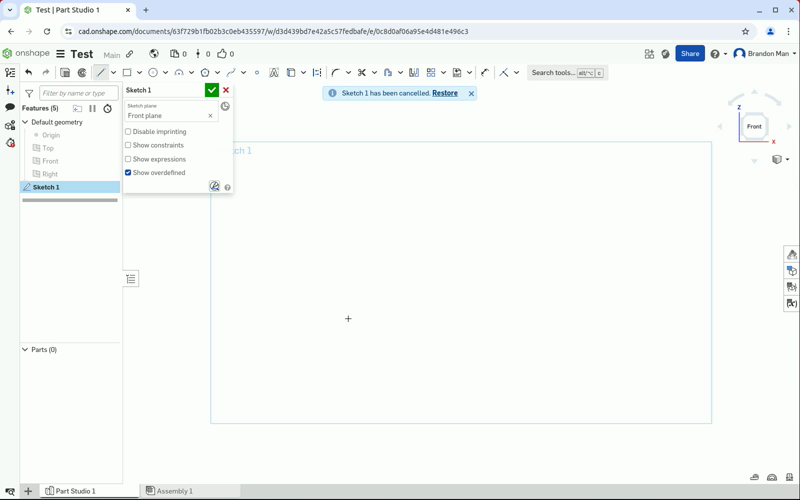
key_up(shift)
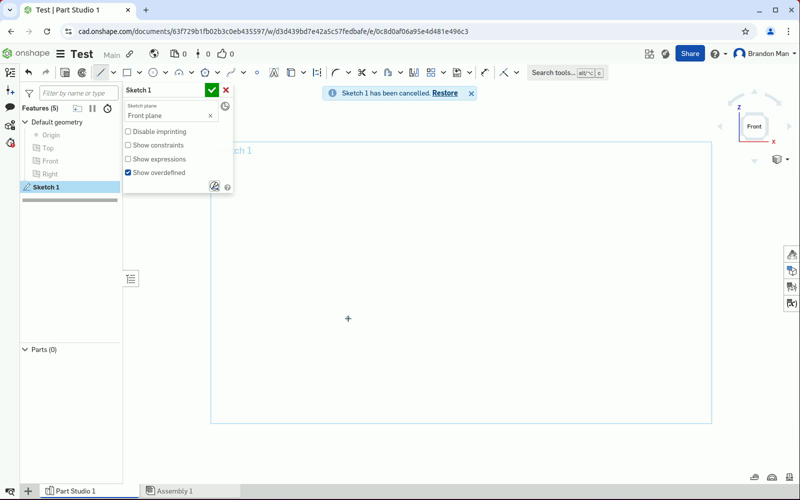
key_down(shift)
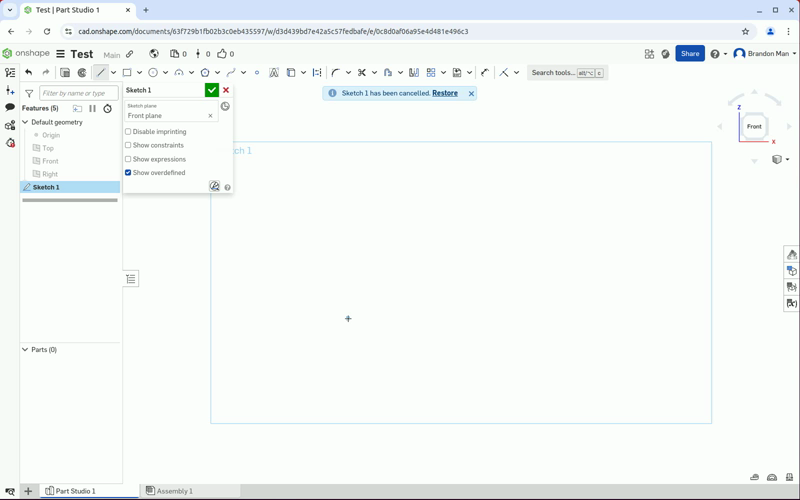
mouse_move(515, 318)
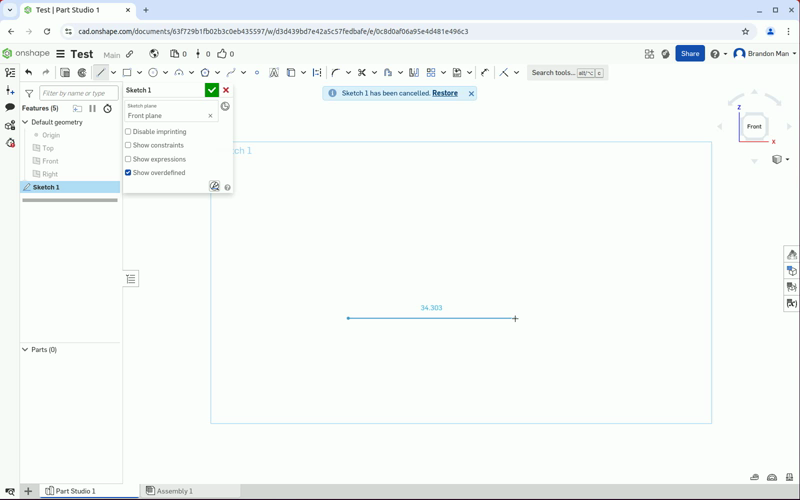
click(515, 318)
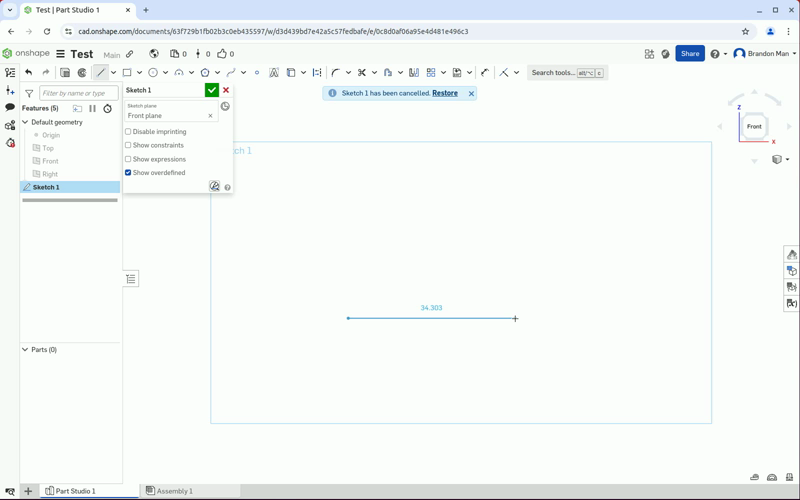
key_up(shift)
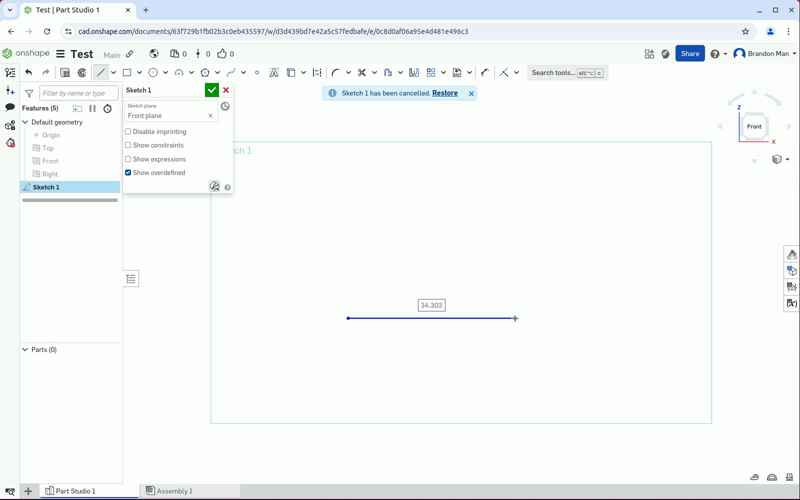
key_down(shift)
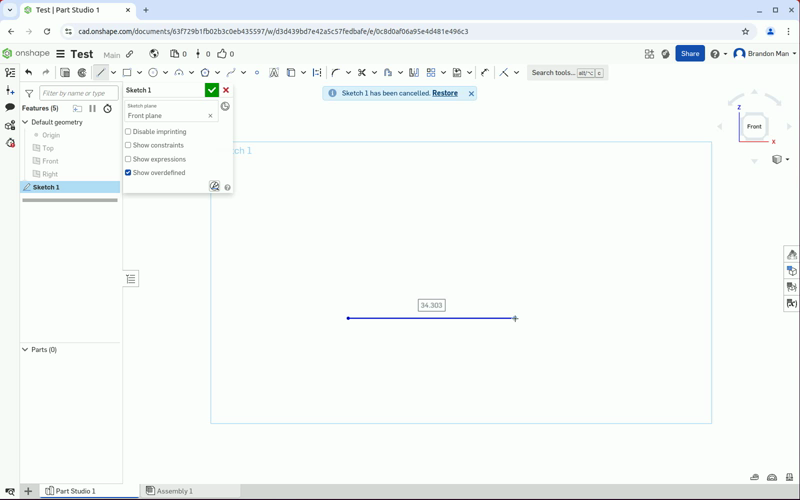
mouse_move(515, 219)
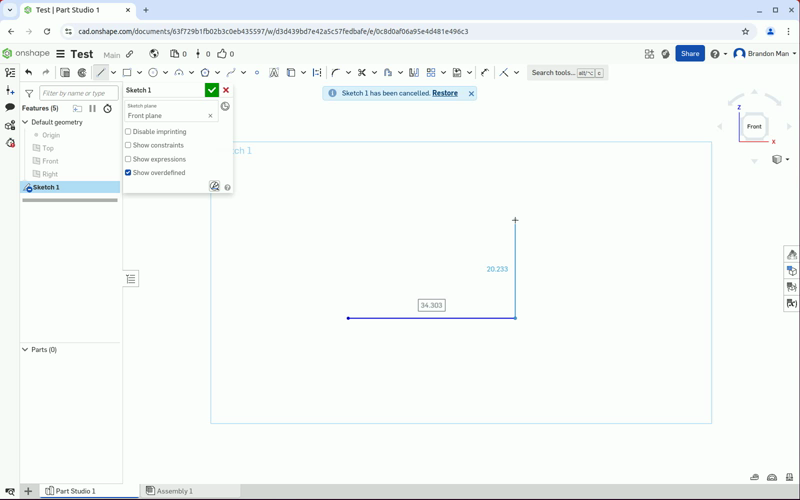
click(515, 219)
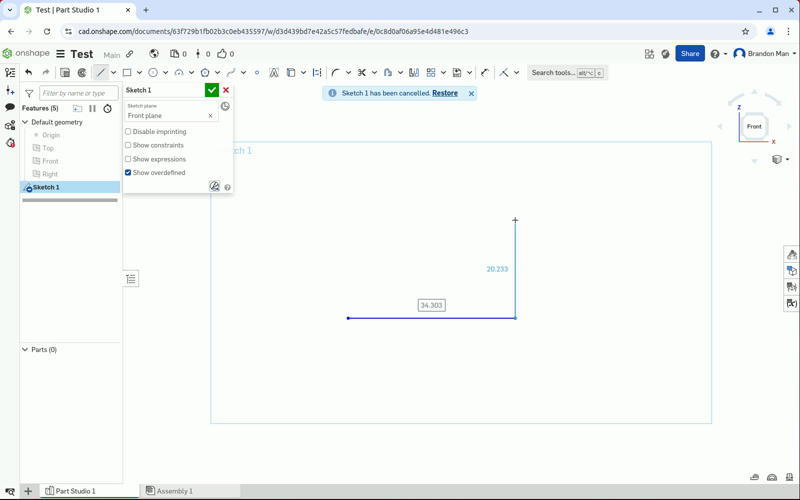
key_up(shift)
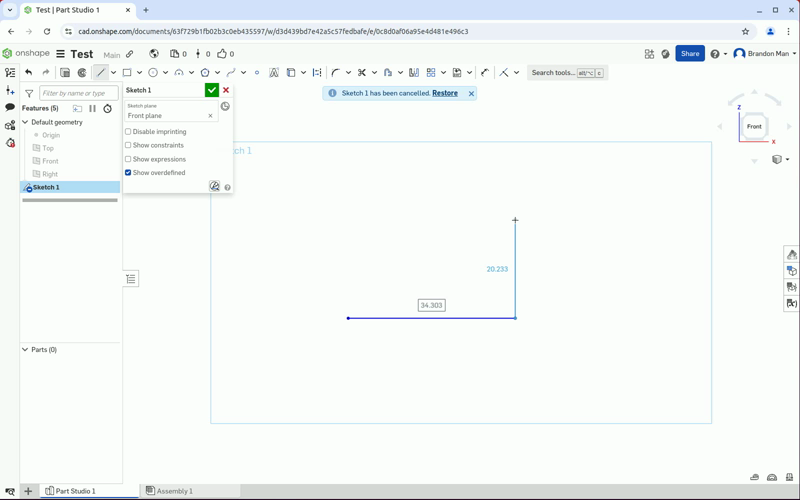
key_down(shift)
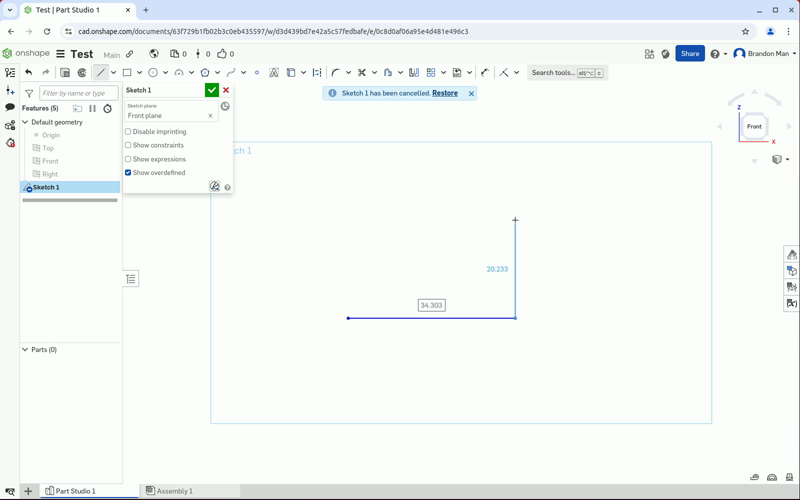
mouse_move(348, 219)
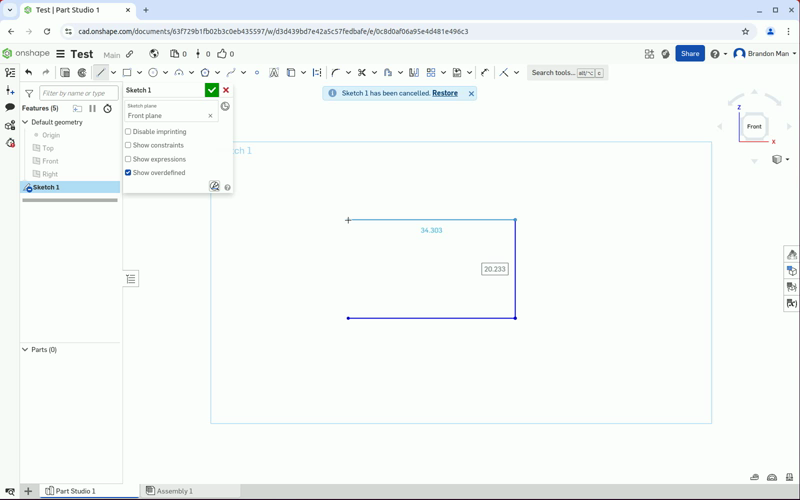
click(348, 219)
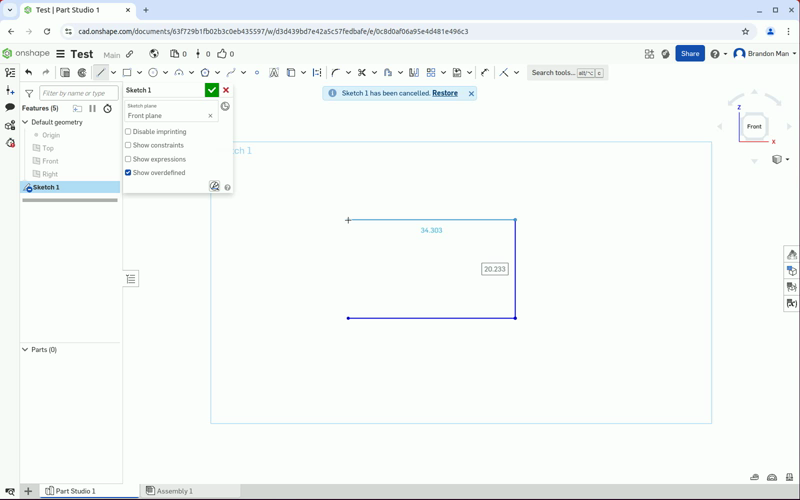
key_up(shift)
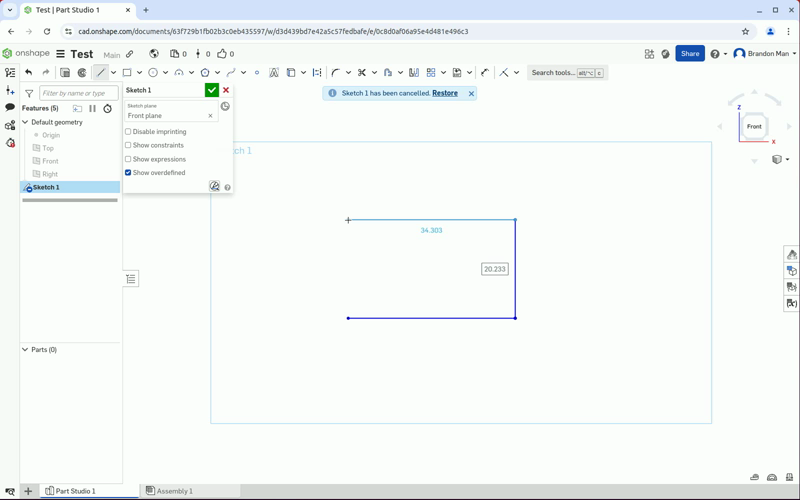
key_down(shift)
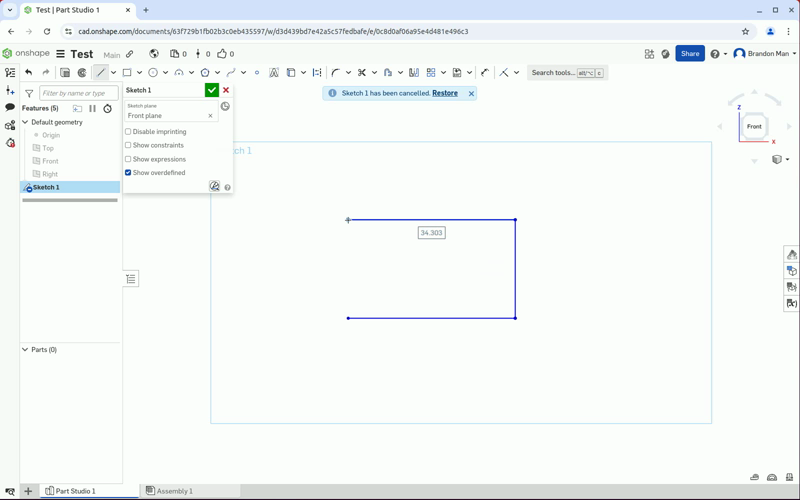
mouse_move(348, 318)
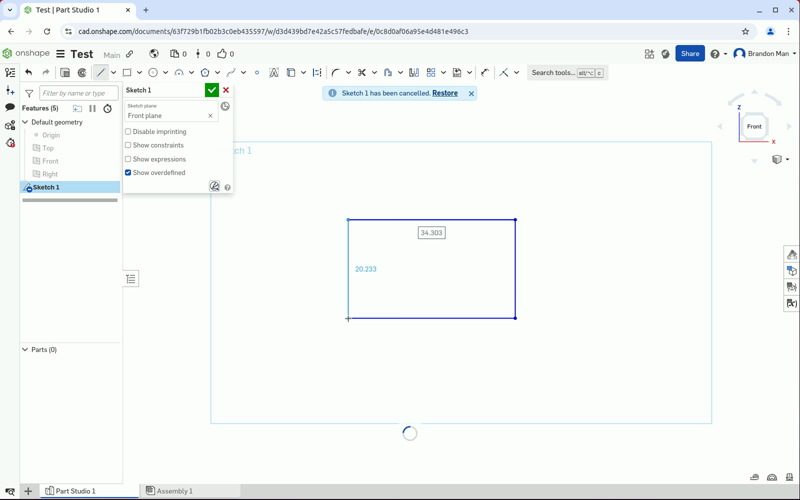
key_up(shift)
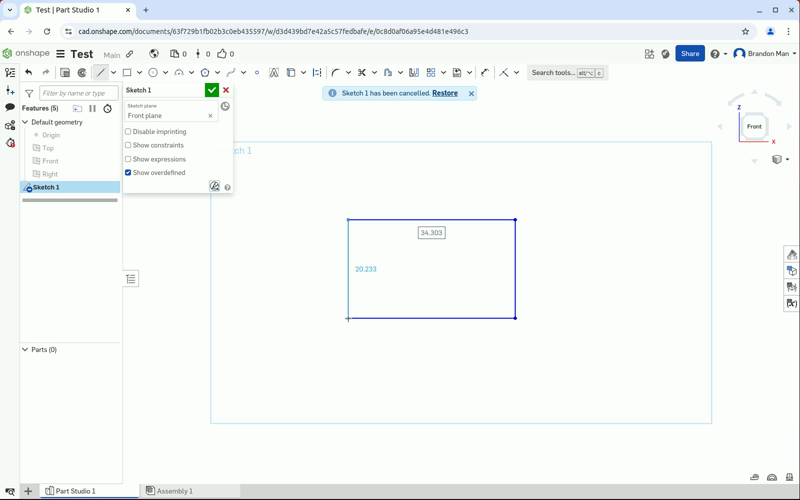
click(348, 318)
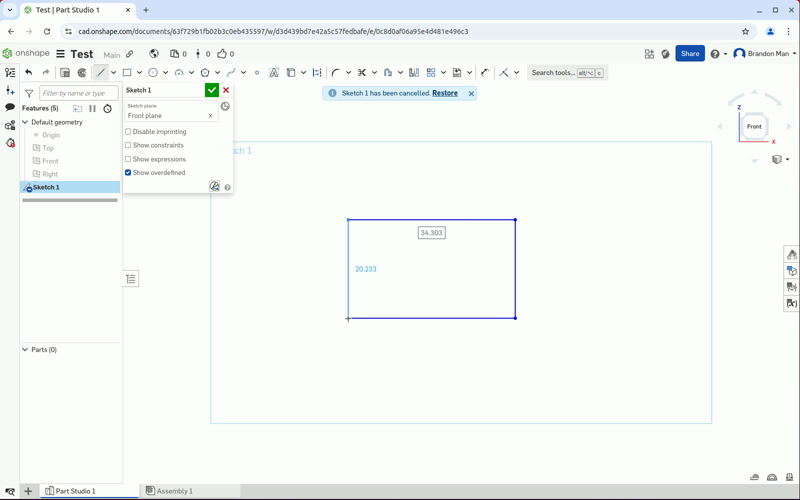
key(esc)
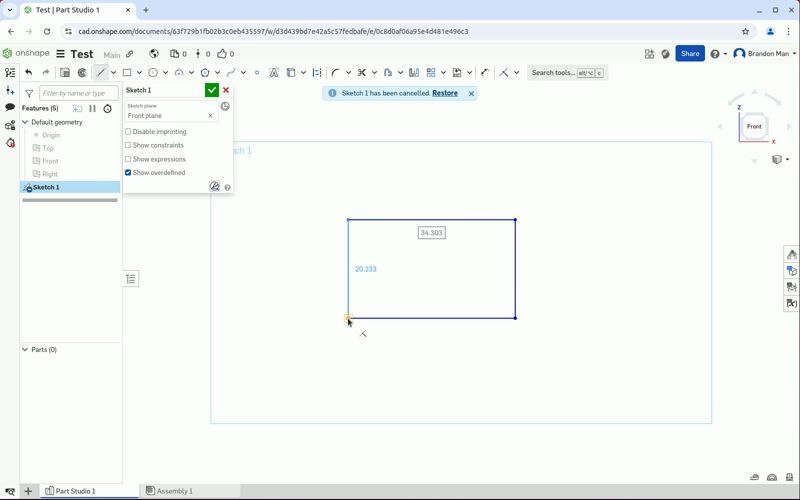
mouse_move(465, 236)
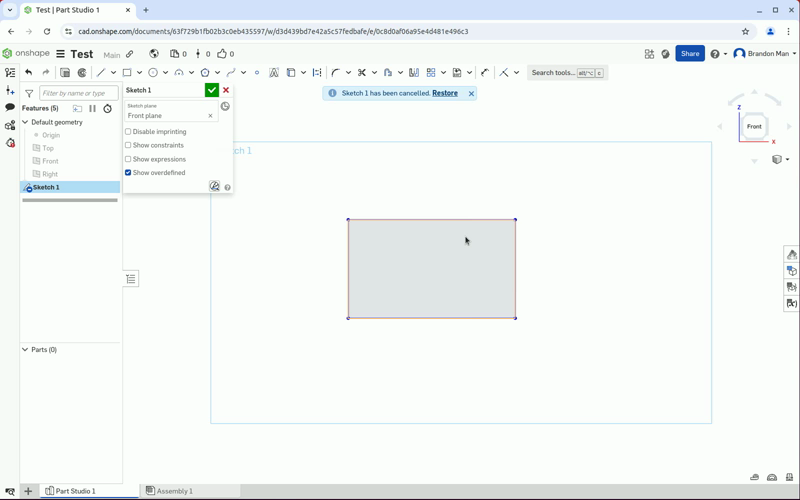
click(465, 236)
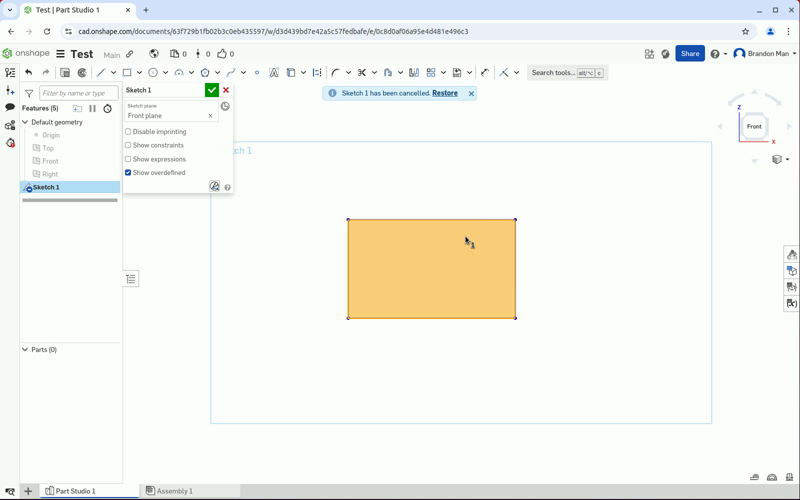
mouse_move(73, 352)
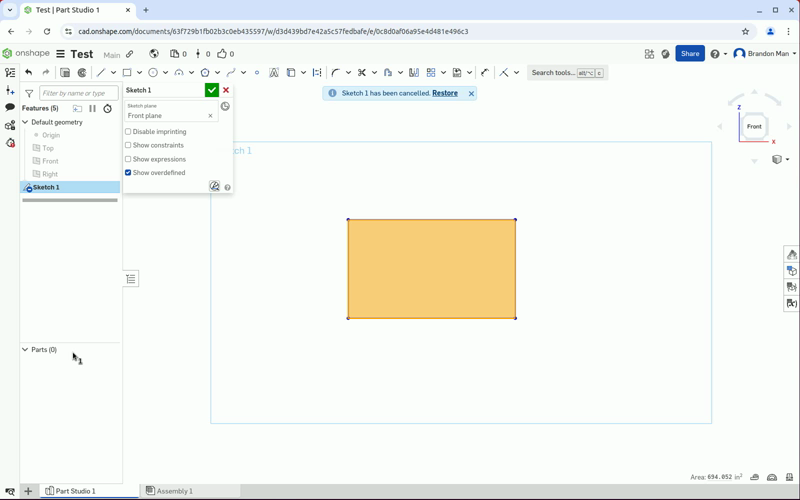
key(shift+y)
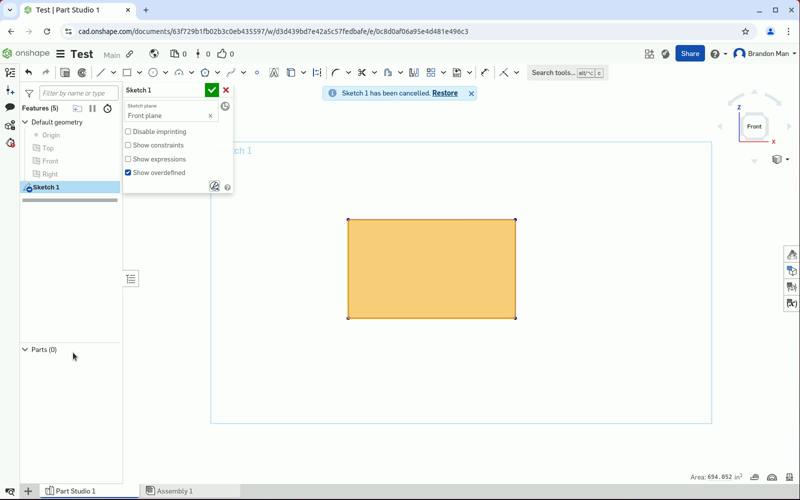
key(shift+e)
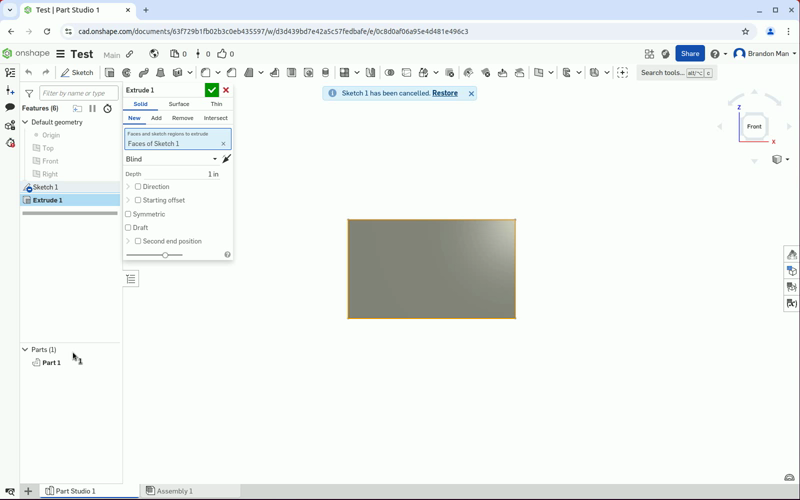
mouse_move(143, 106)
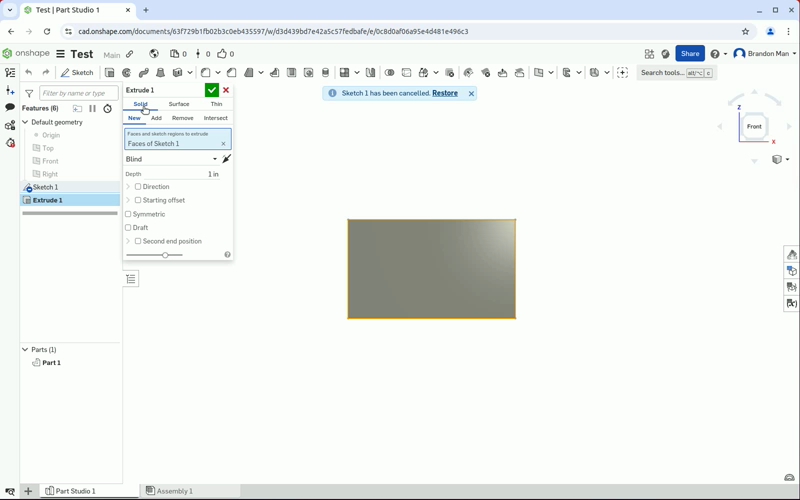
click(143, 106)
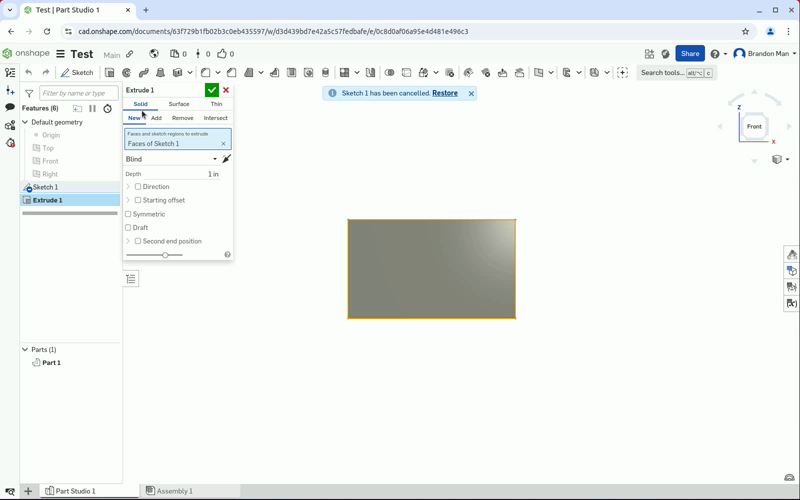
mouse_move(137, 120)
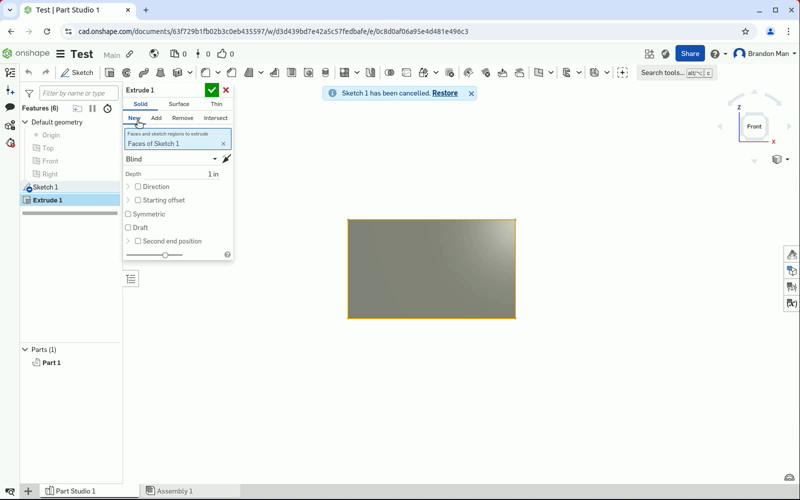
click(137, 120)
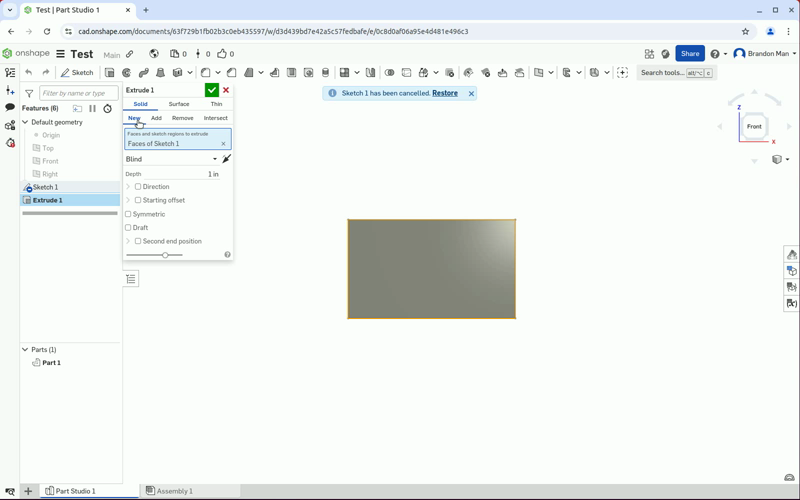
key(tab, 4)
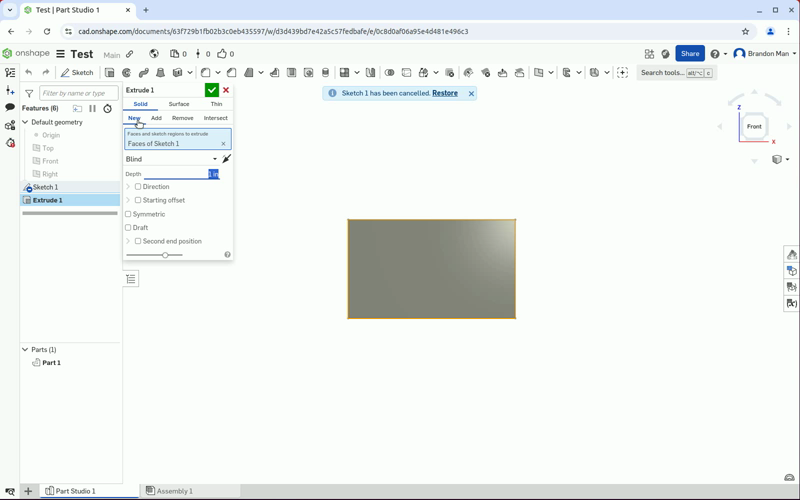
text(8.906)
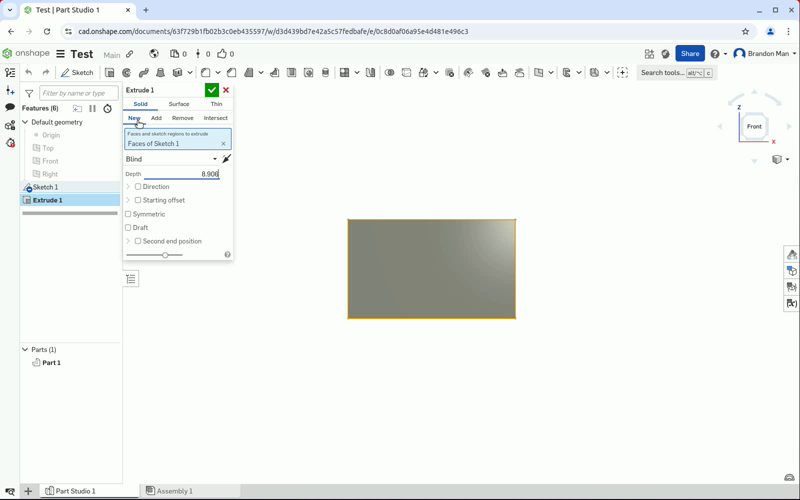
key(enter)
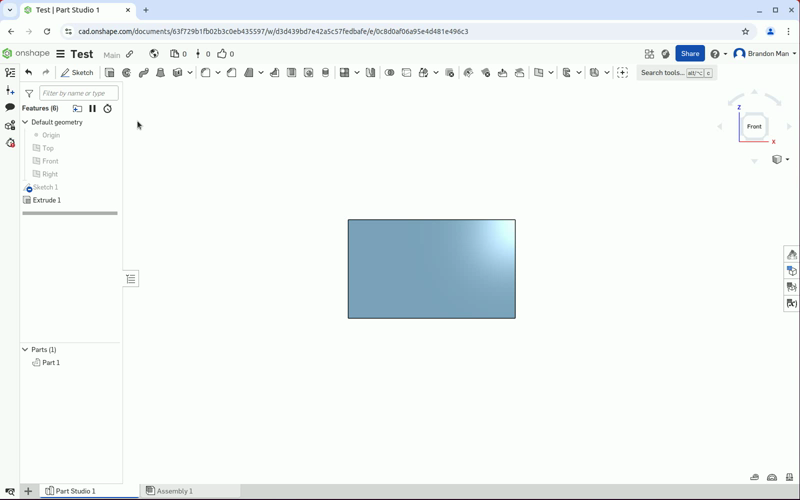
key(shift+h)
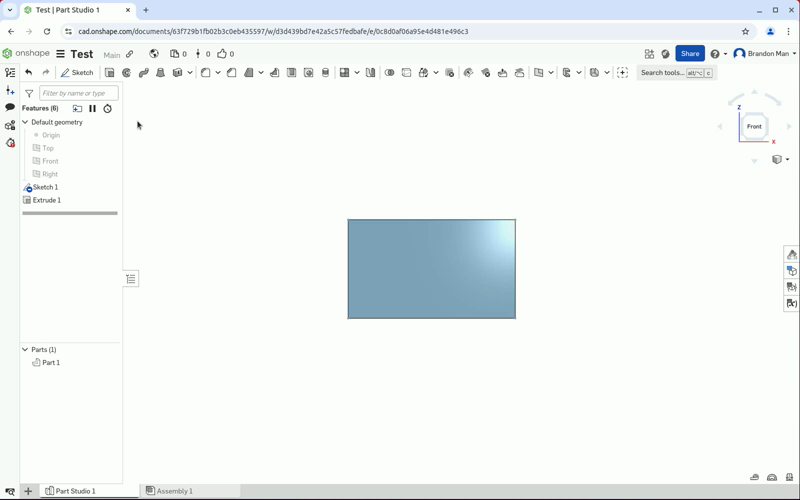
key(shift+h)
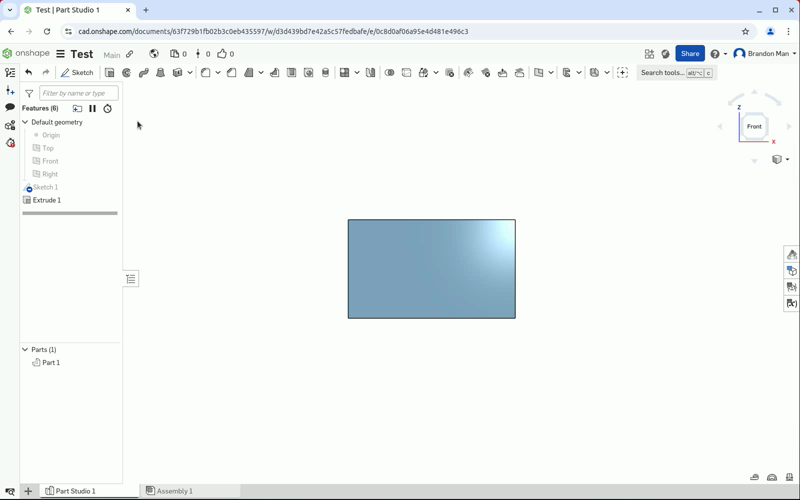
mouse_move(73, 189)
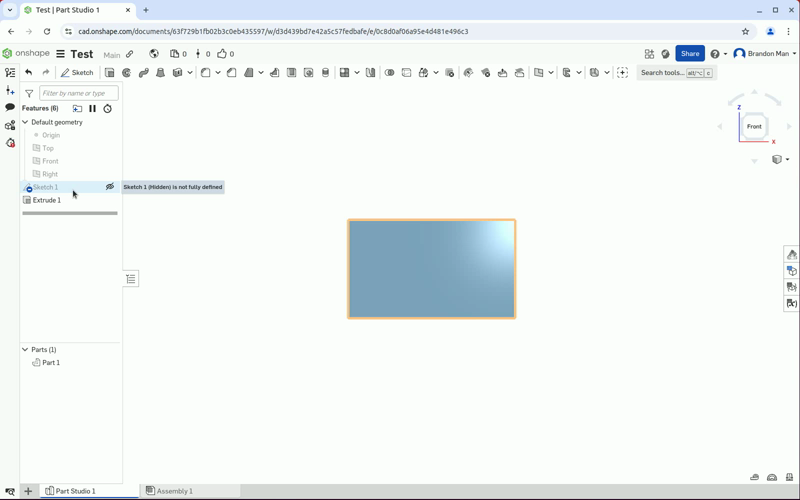
click(73, 189)
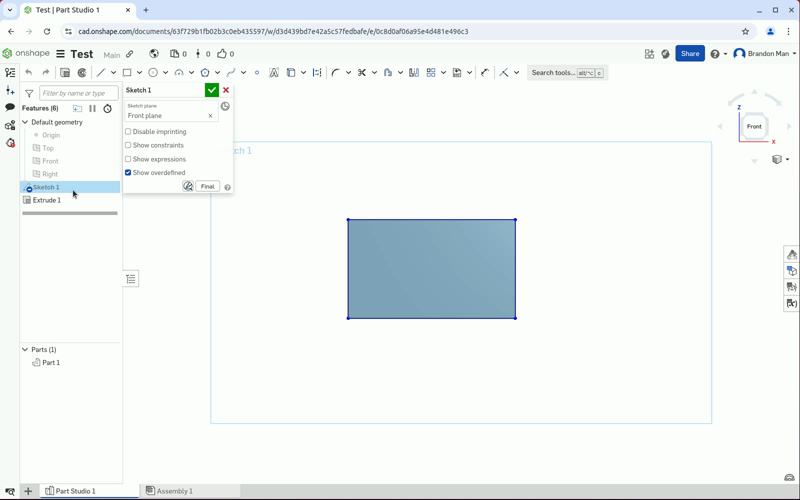
mouse_move(229, 92)
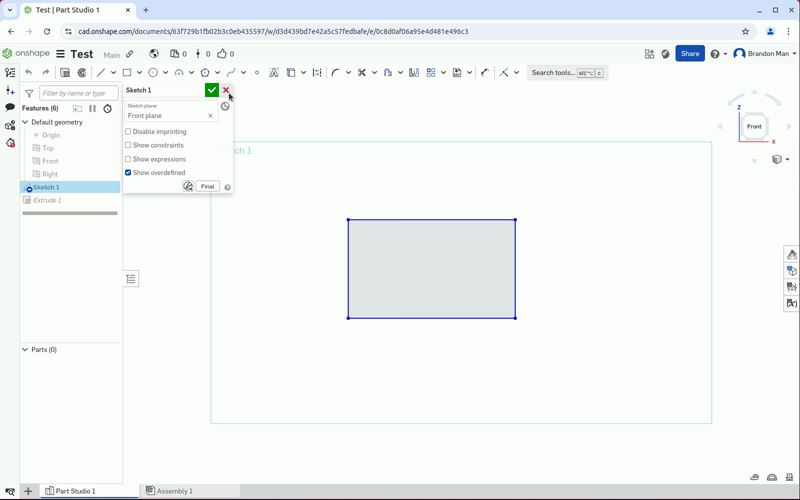
click(229, 92)
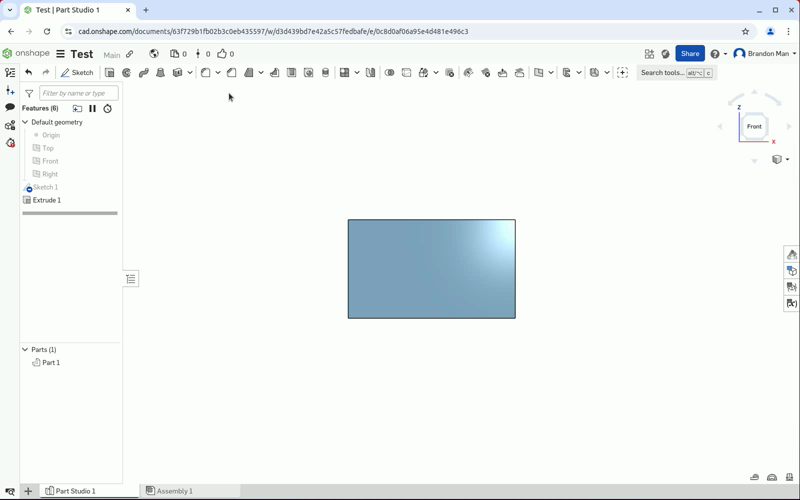
mouse_move(541, 75)
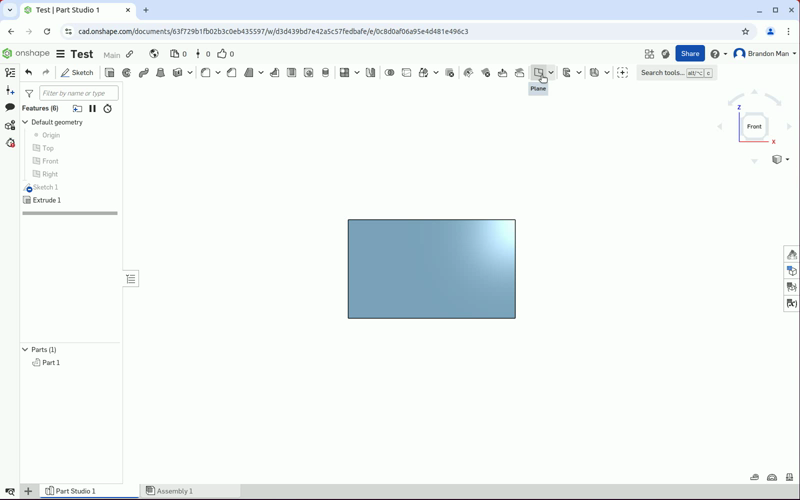
click(541, 75)
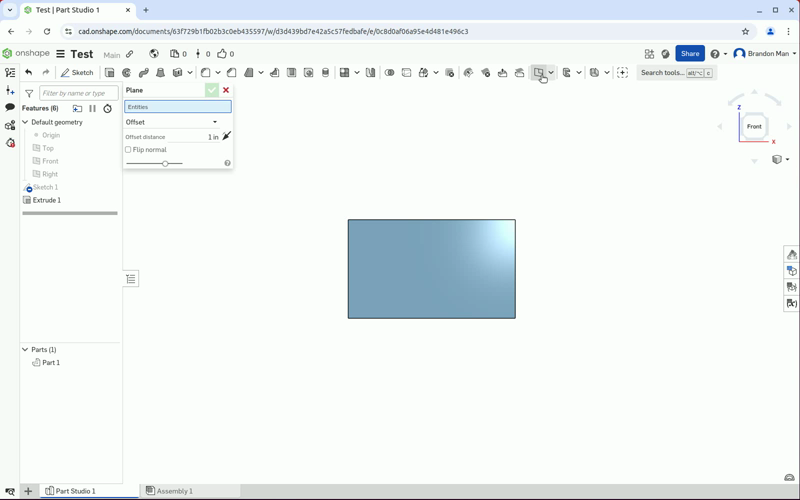
mouse_move(73, 163)
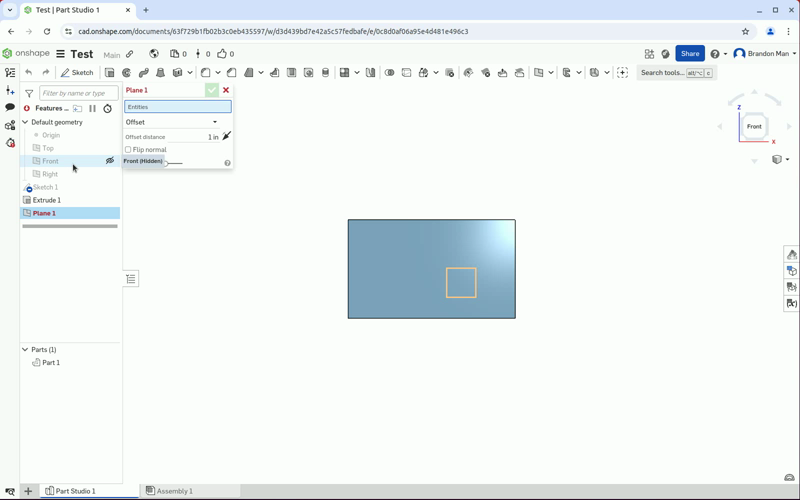
click(73, 163)
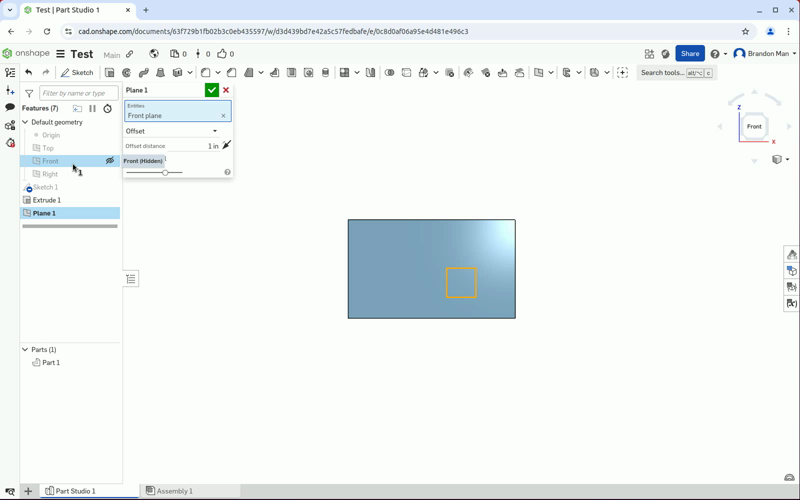
key(tab, 2)
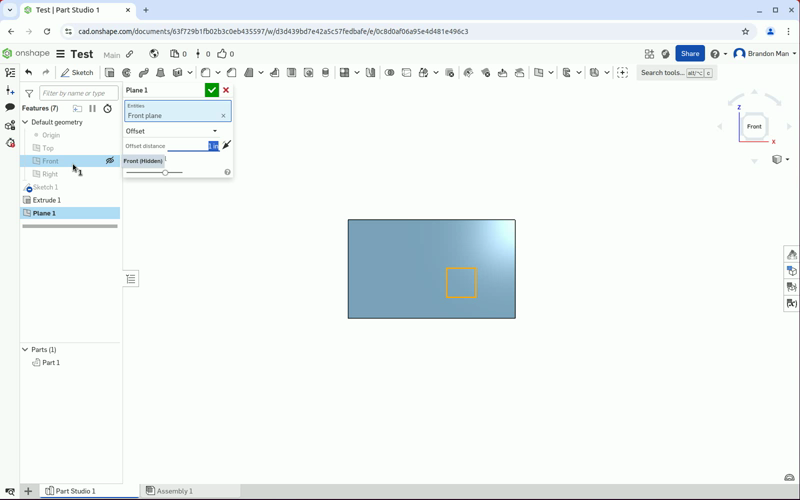
text(8.904)
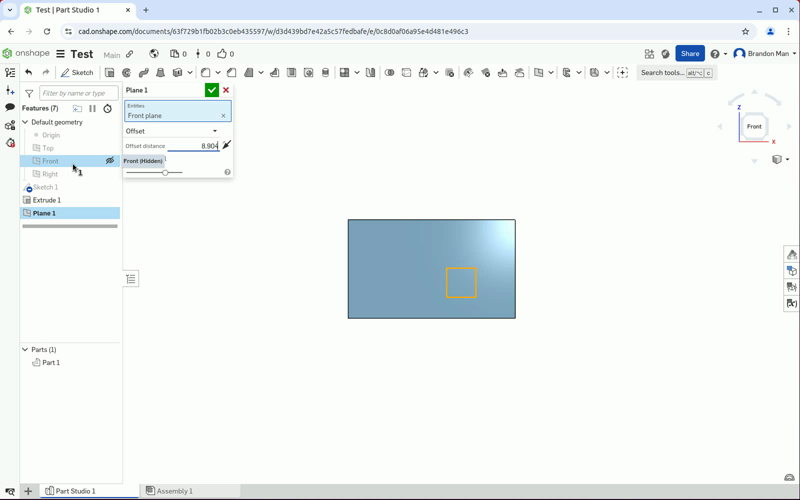
key(enter, 2)
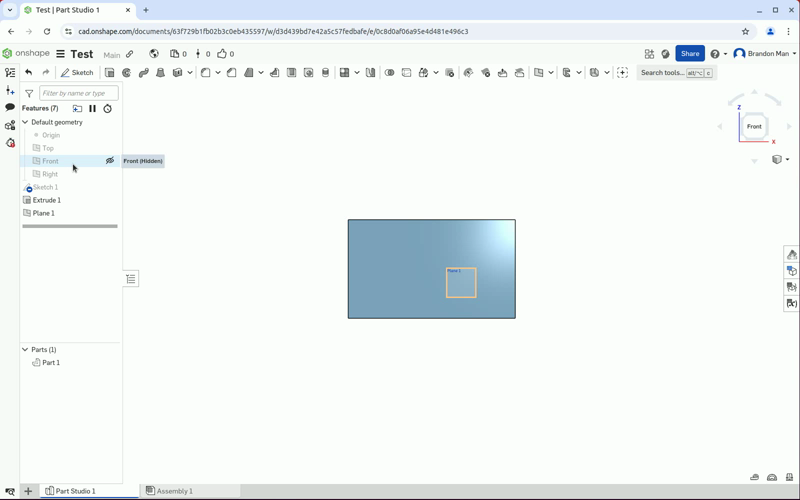
key(shift+s)
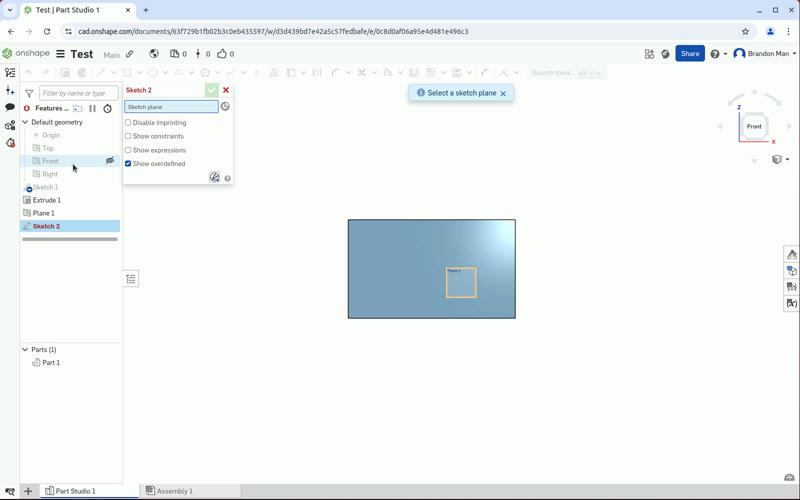
mouse_move(73, 215)
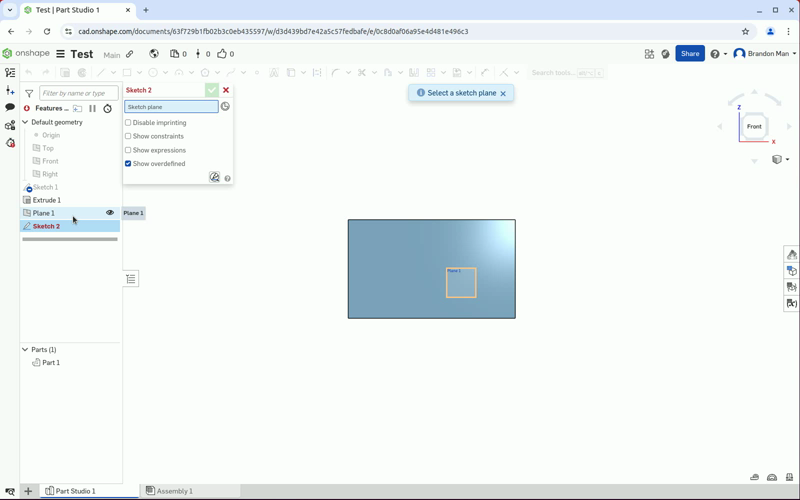
click(73, 215)
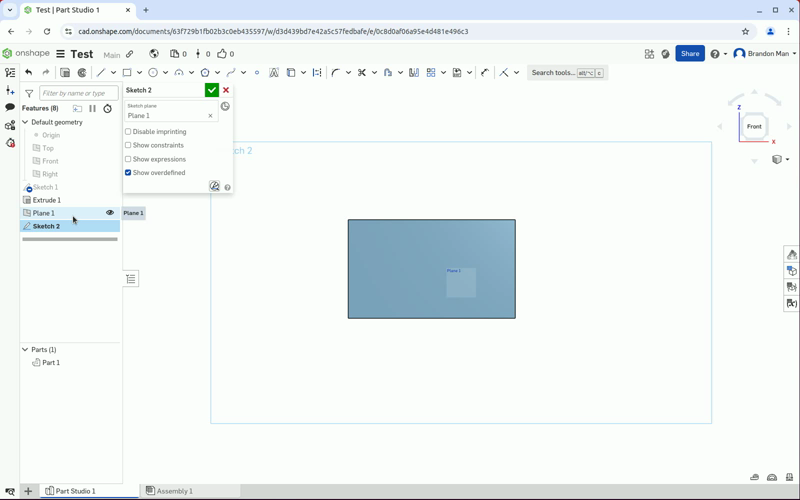
mouse_move(73, 352)
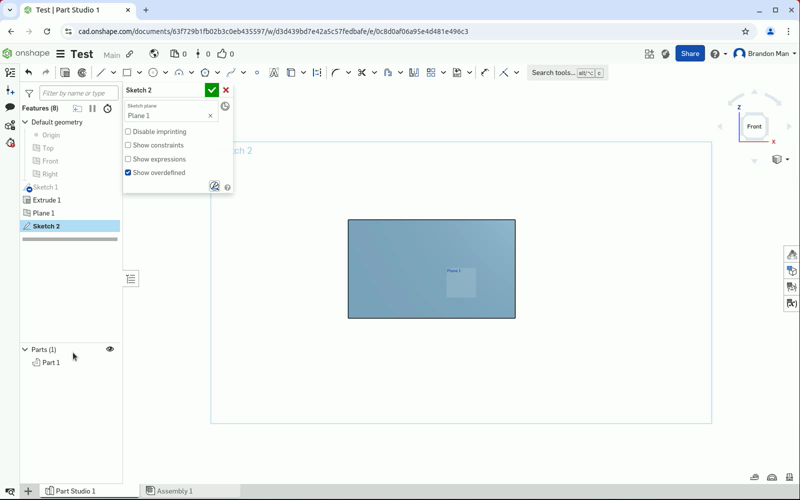
key(y)
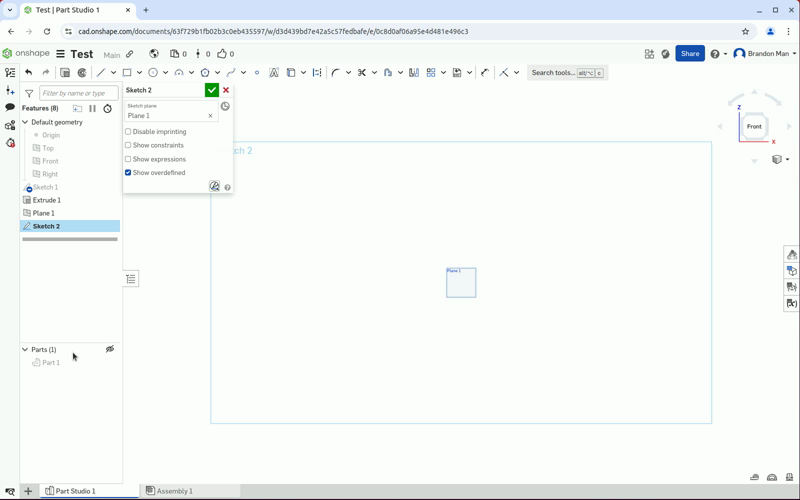
key(c)
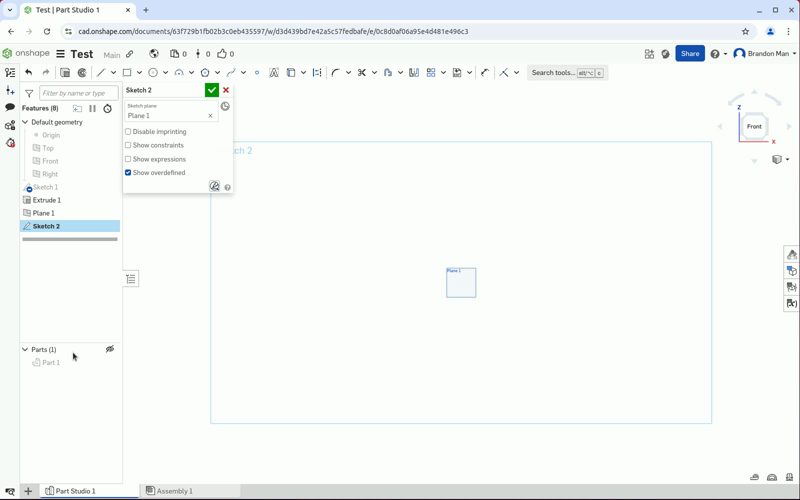
key_down(shift)
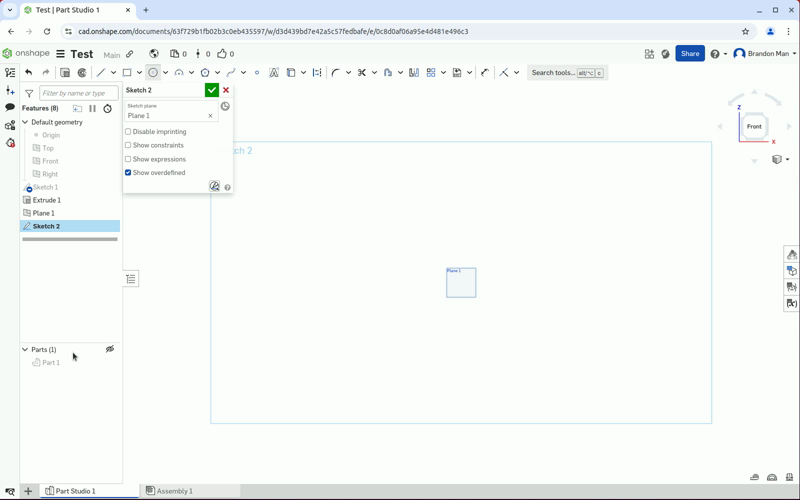
mouse_move(416, 251)
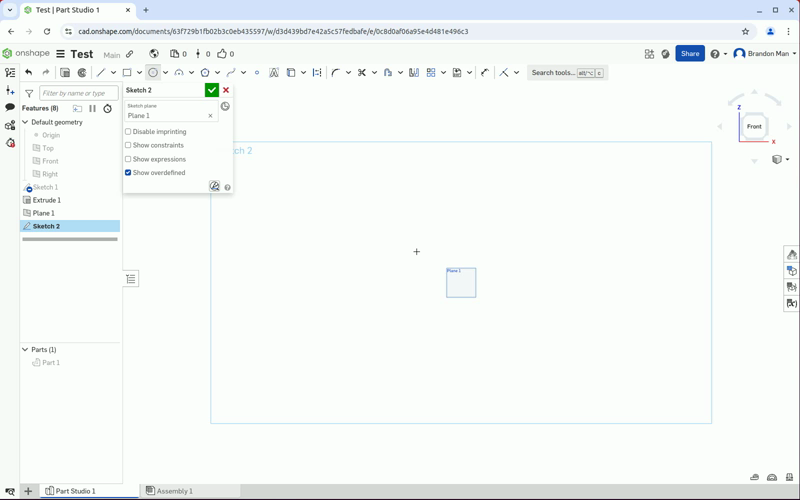
click(416, 251)
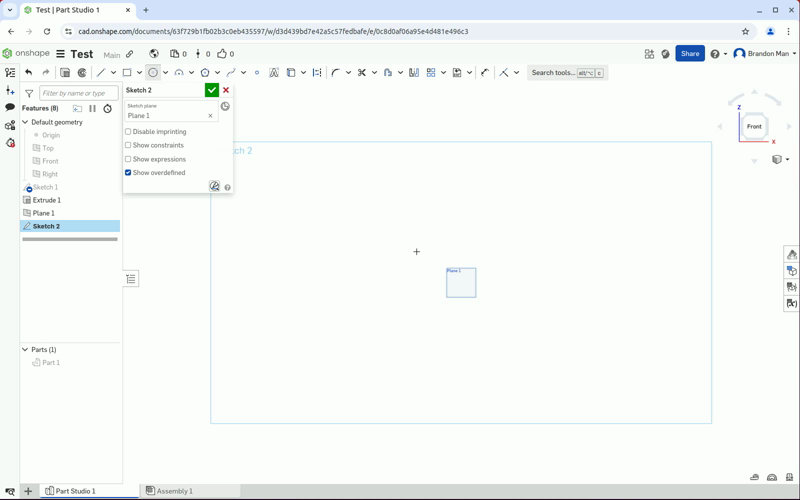
key_up(shift)
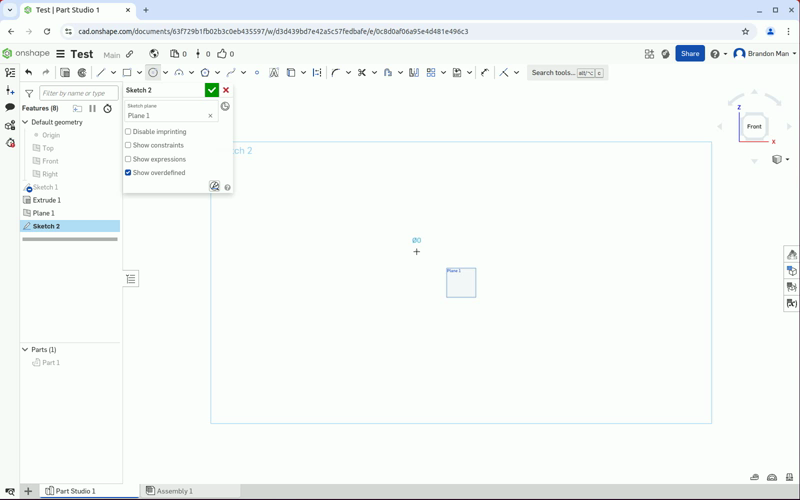
mouse_move(434, 251)
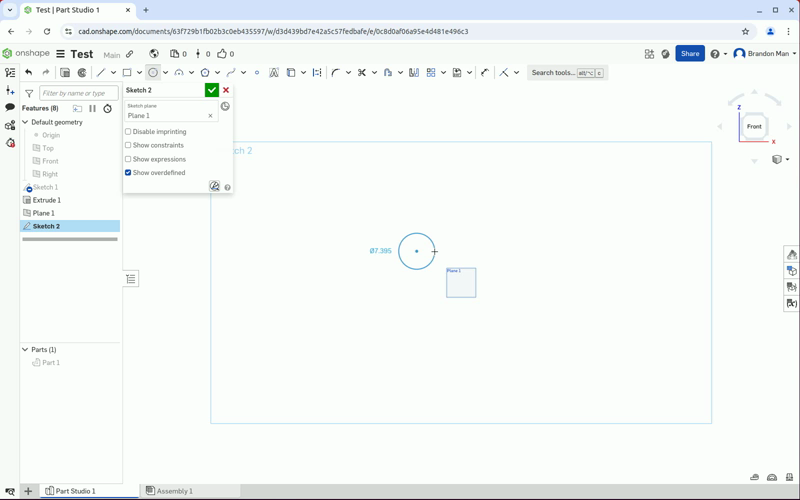
click(434, 251)
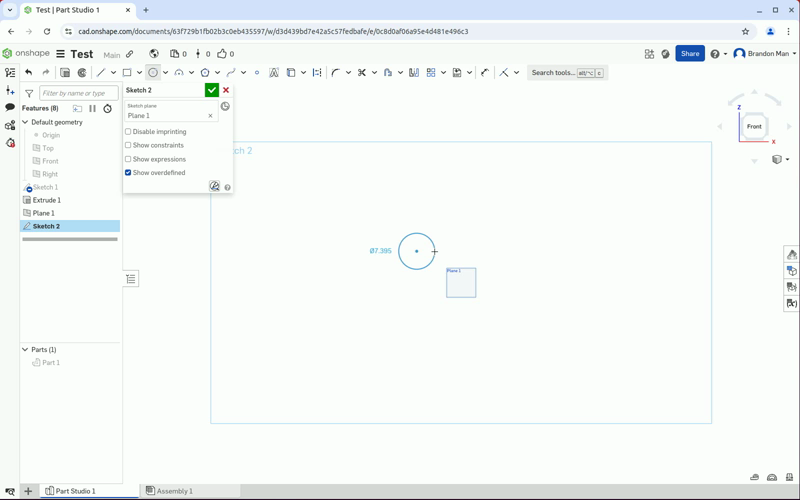
key(esc)
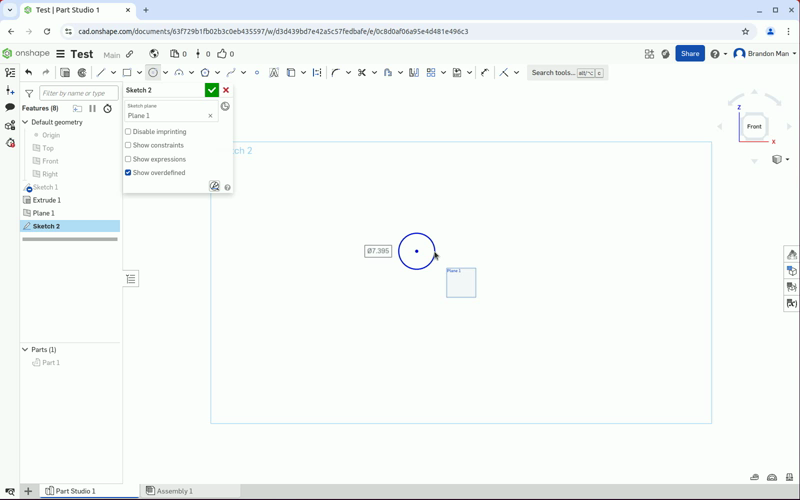
mouse_move(404, 256)
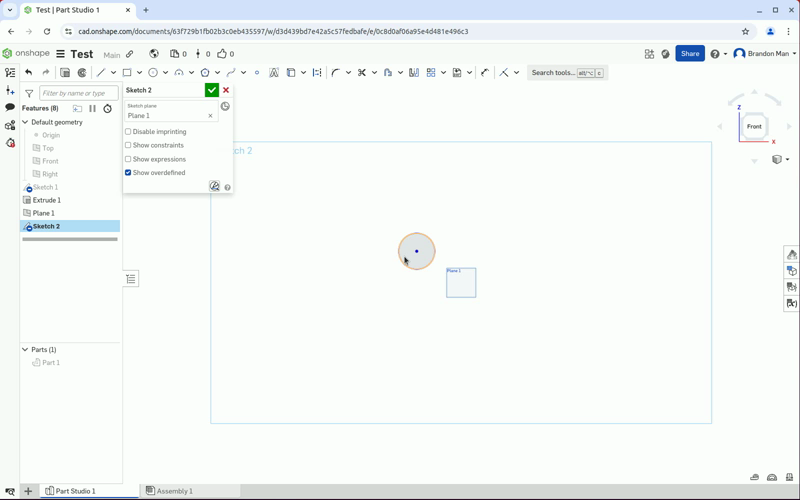
scroll(6)
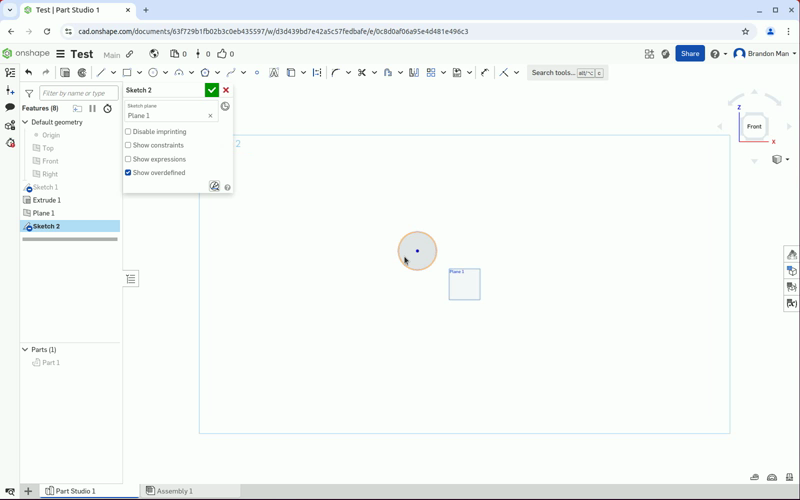
scroll(6)
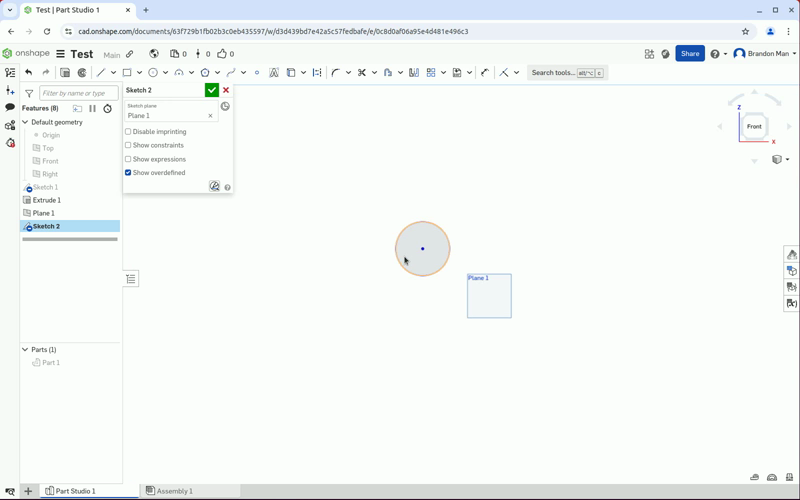
scroll(6)
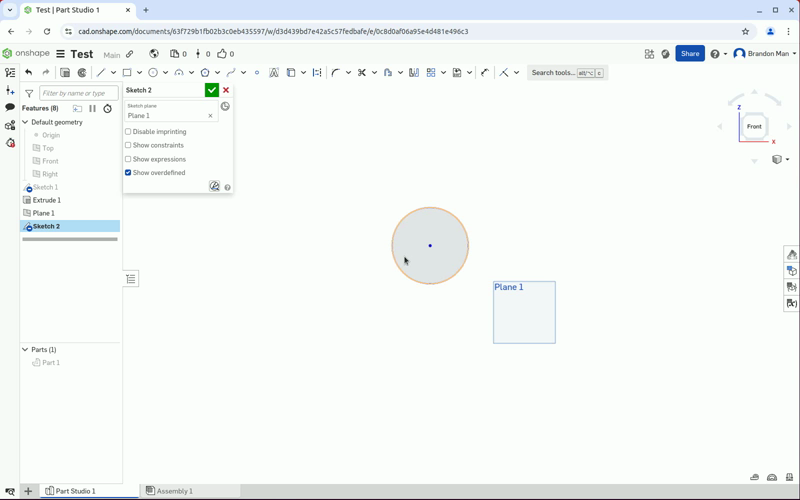
scroll(6)
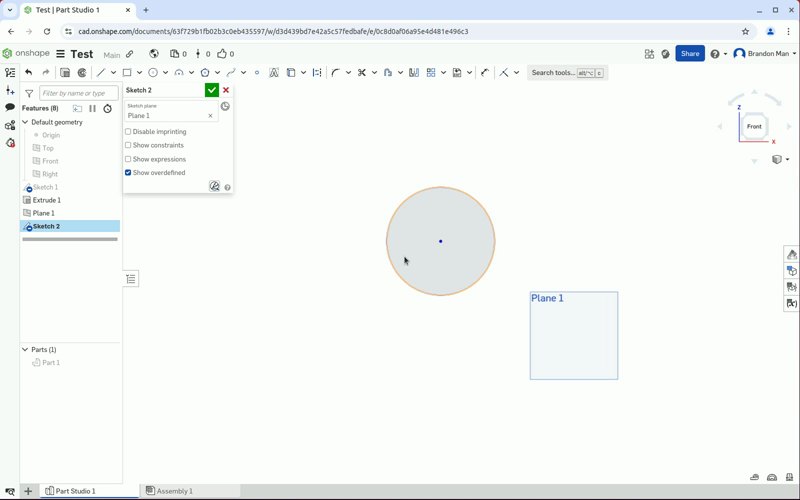
scroll(6)
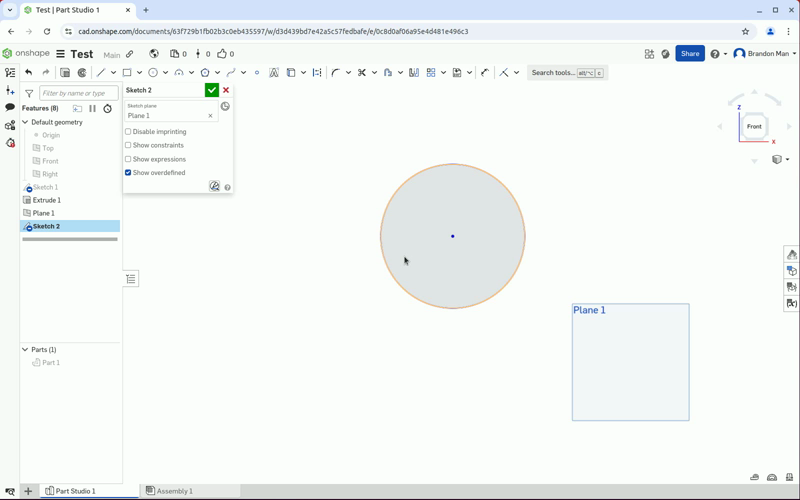
scroll(6)
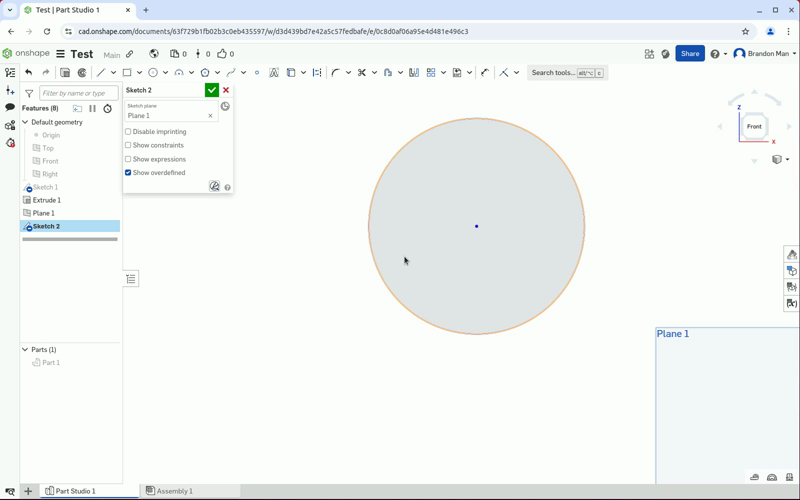
scroll(6)
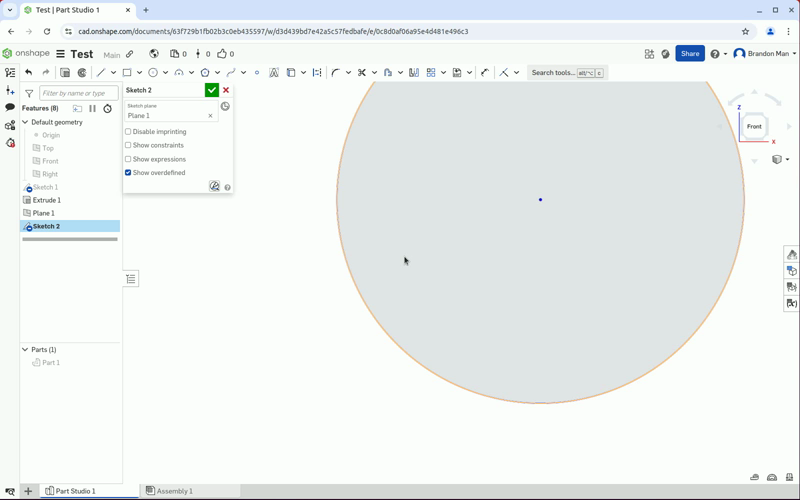
click(404, 256)
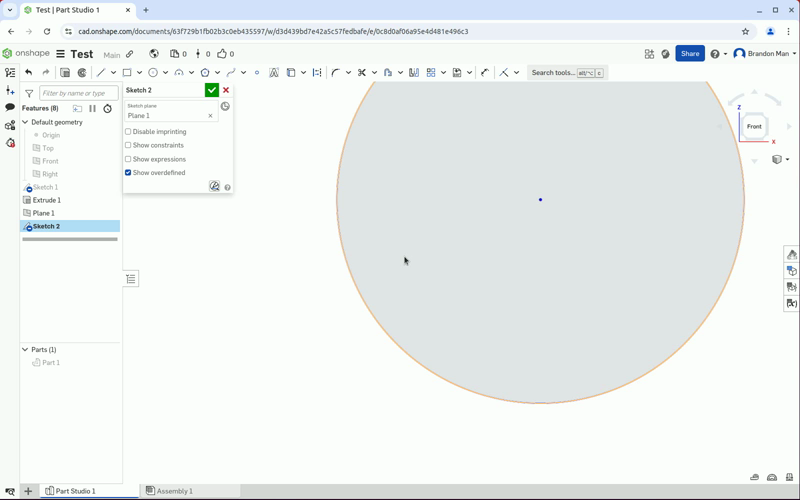
scroll(-6)
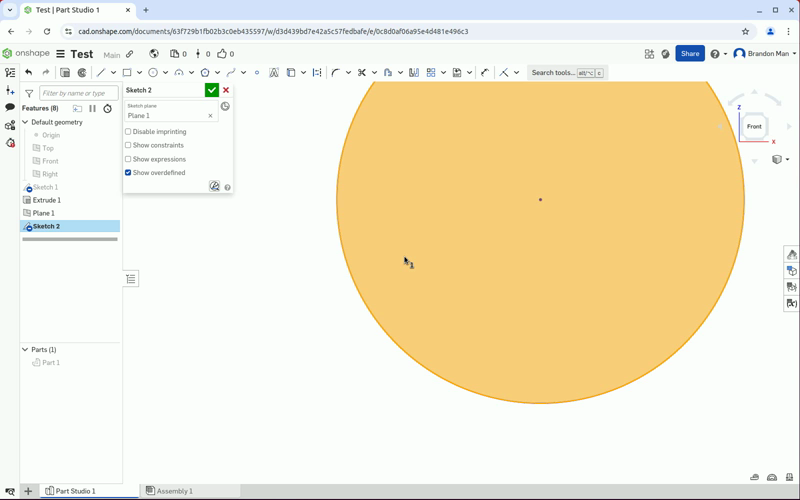
scroll(-6)
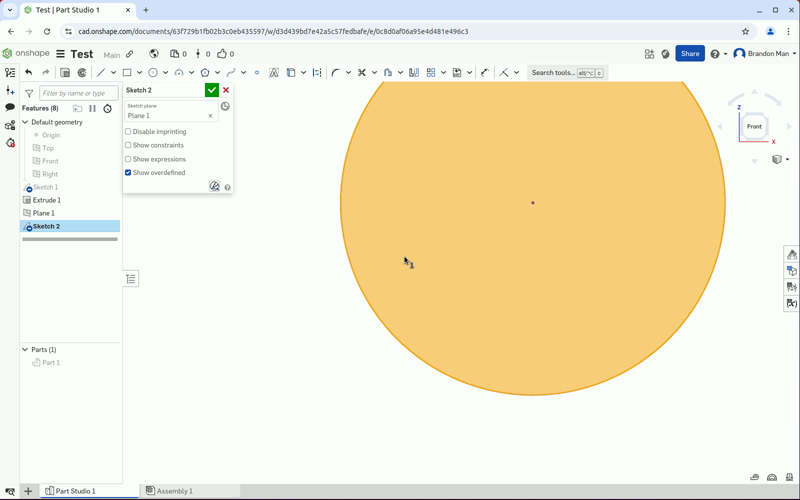
scroll(-6)
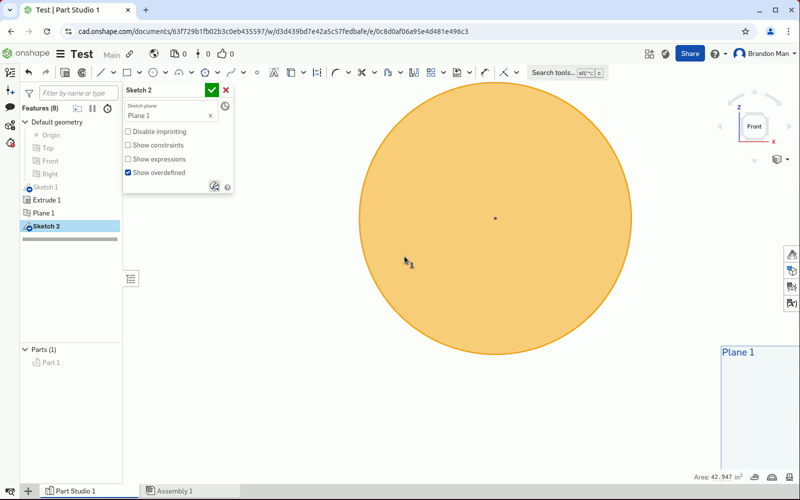
scroll(-6)
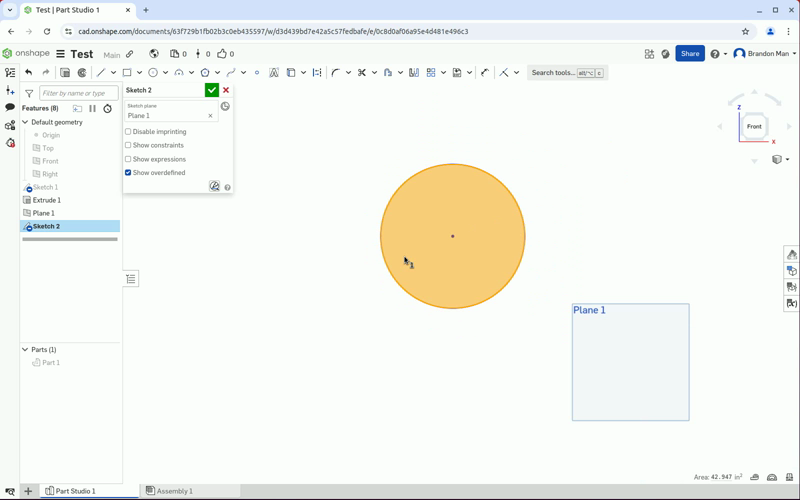
scroll(-6)
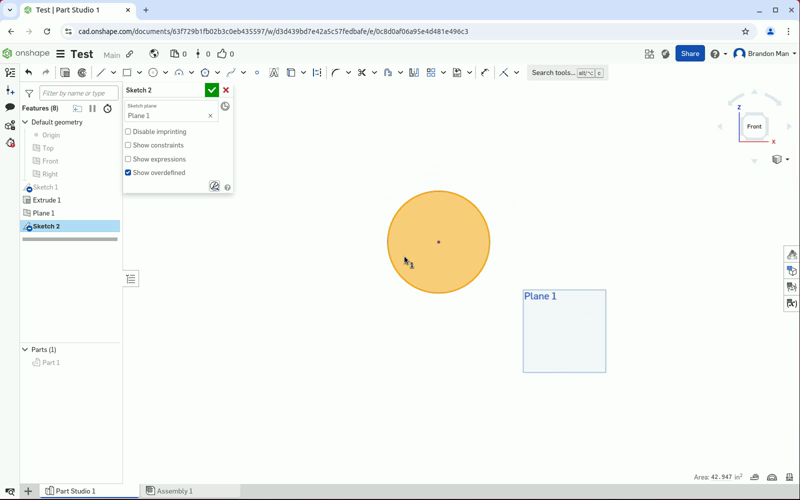
scroll(-6)
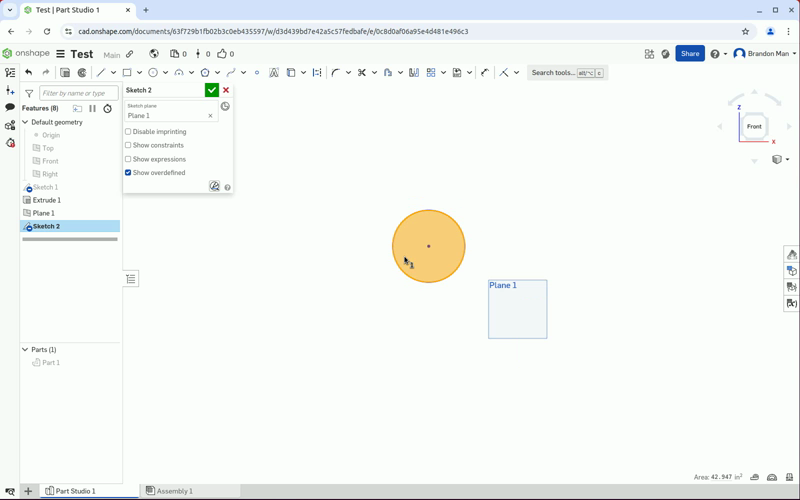
scroll(-6)
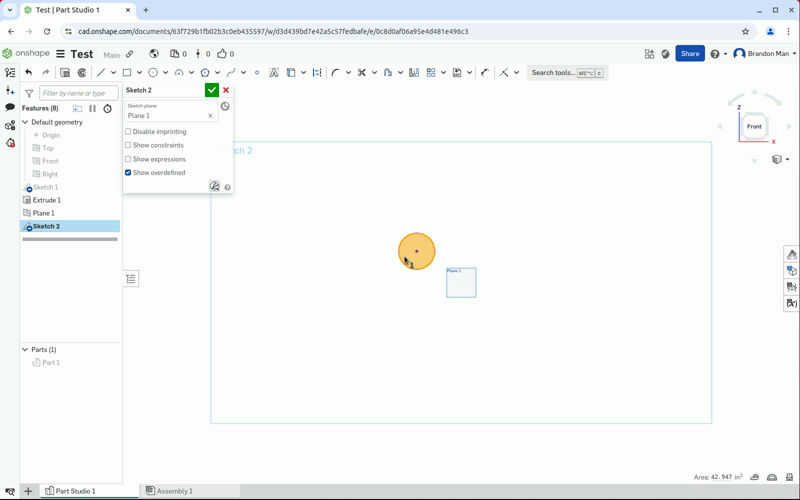
mouse_move(73, 352)
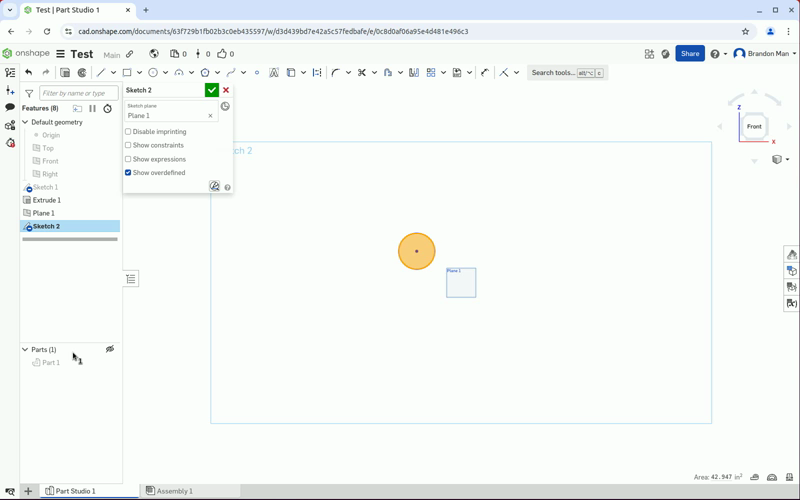
key(shift+y)
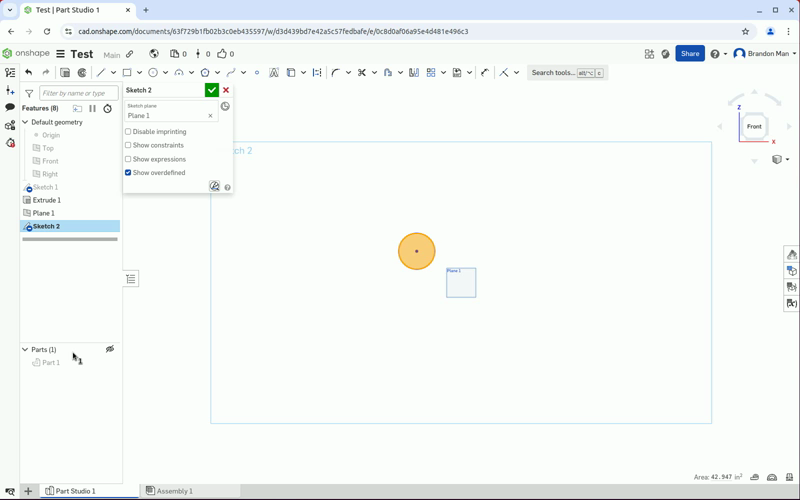
key(shift+e)
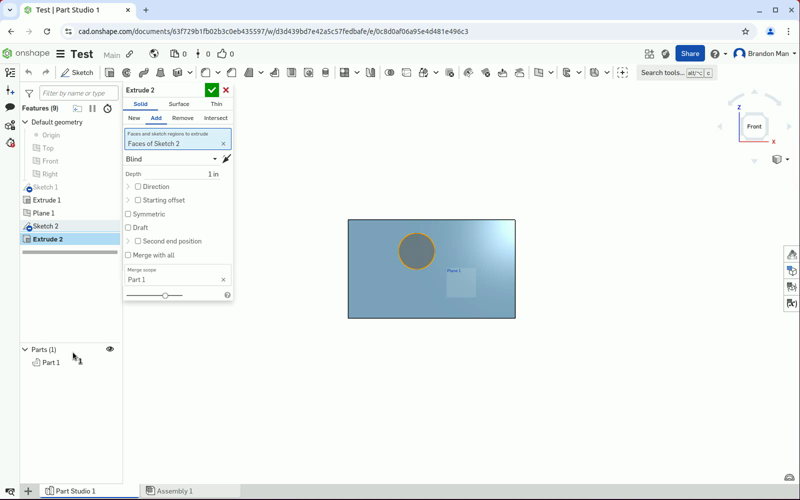
mouse_move(143, 106)
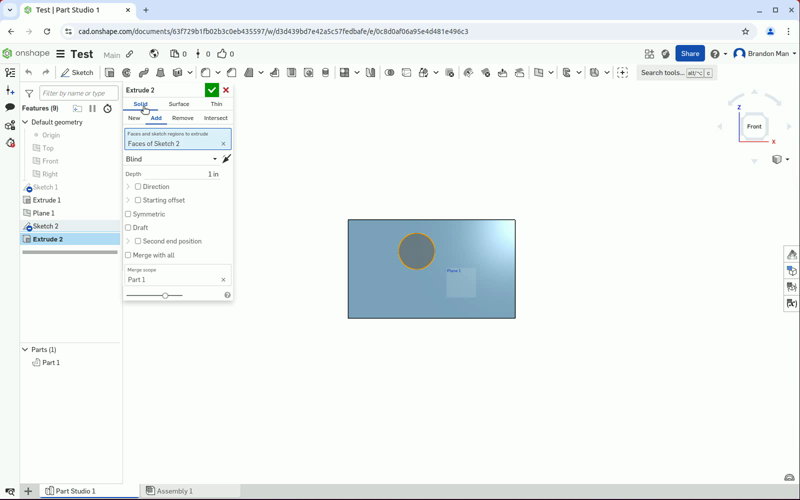
click(143, 106)
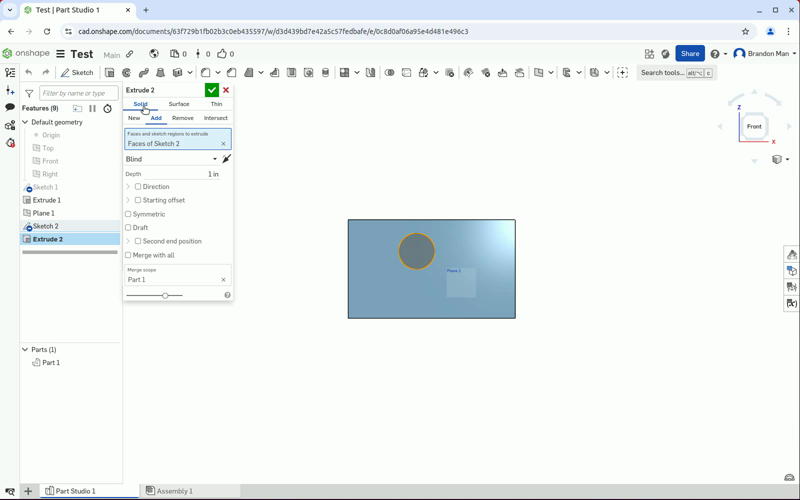
mouse_move(186, 120)
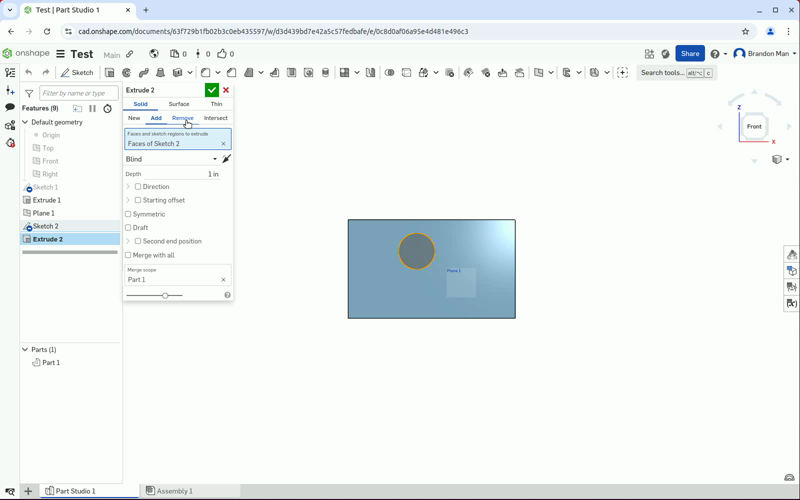
click(186, 120)
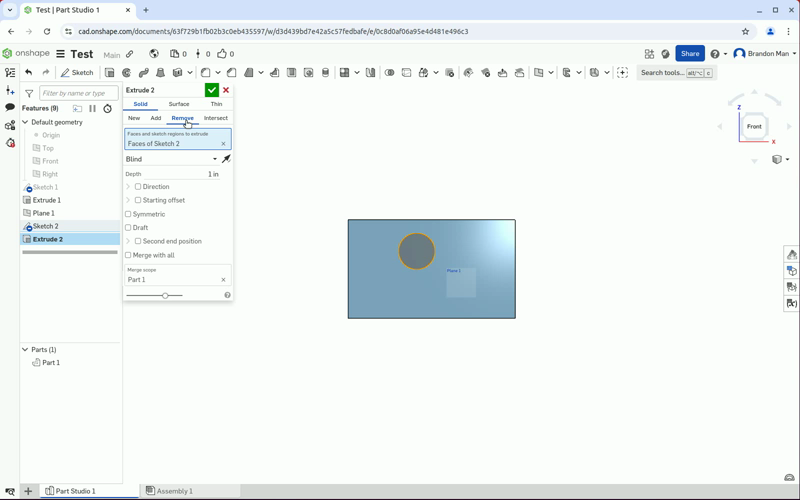
key(tab, 4)
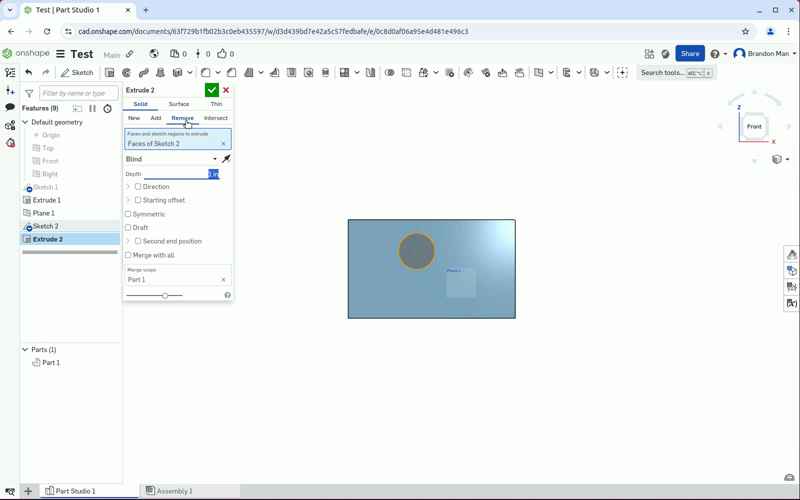
text(8.906)
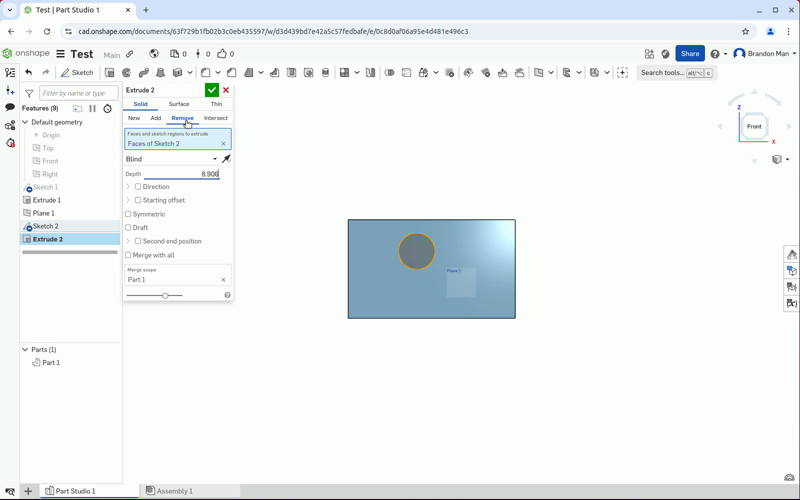
key(tab, 6)
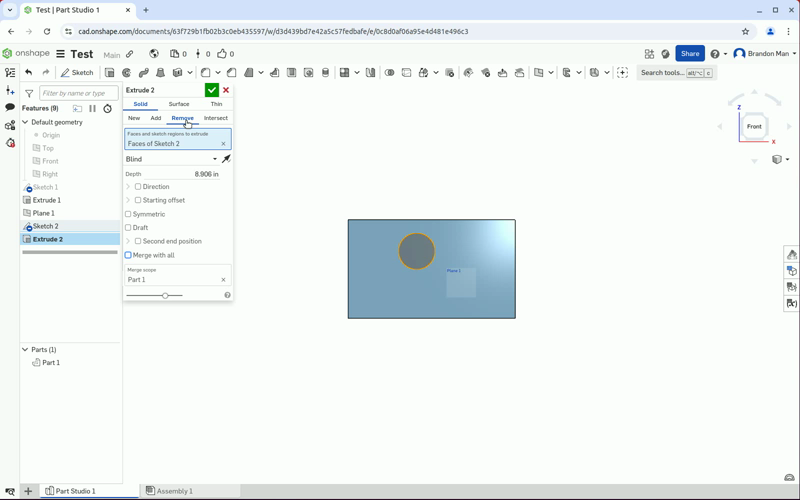
key(space)
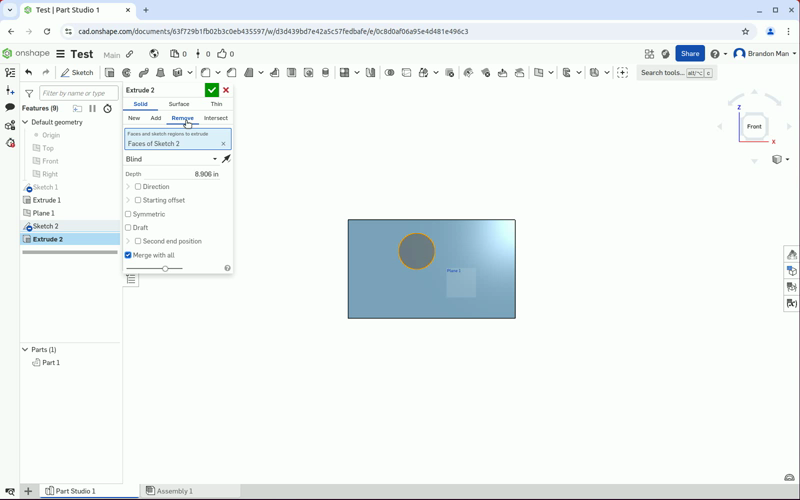
key(enter)
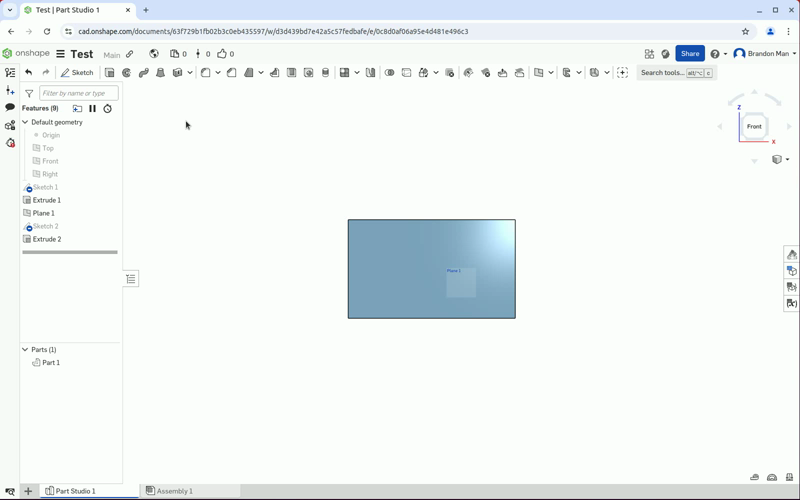
key(shift+h)
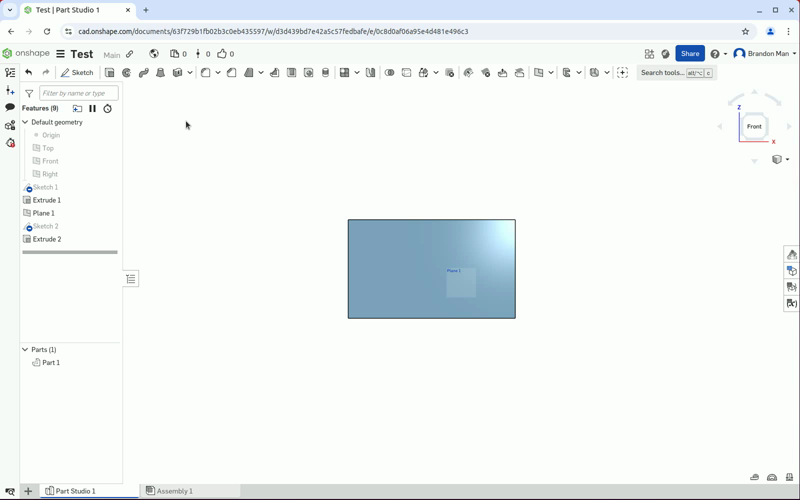
key(shift+h)
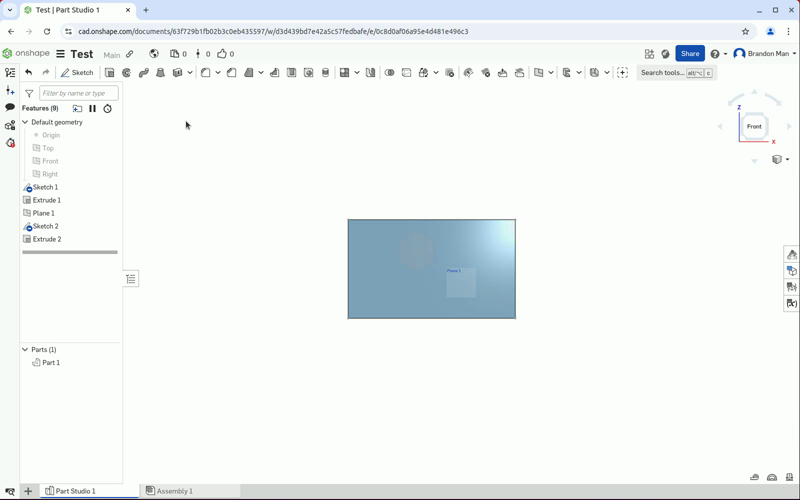
key(shift+7)
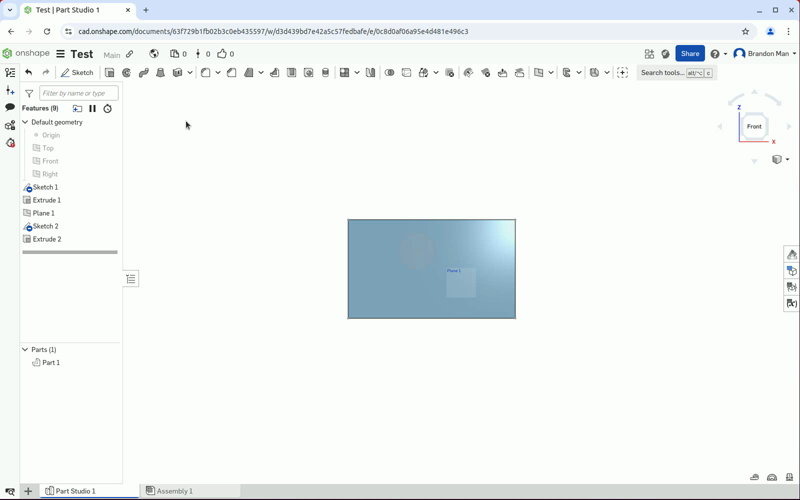
key(left, 2)
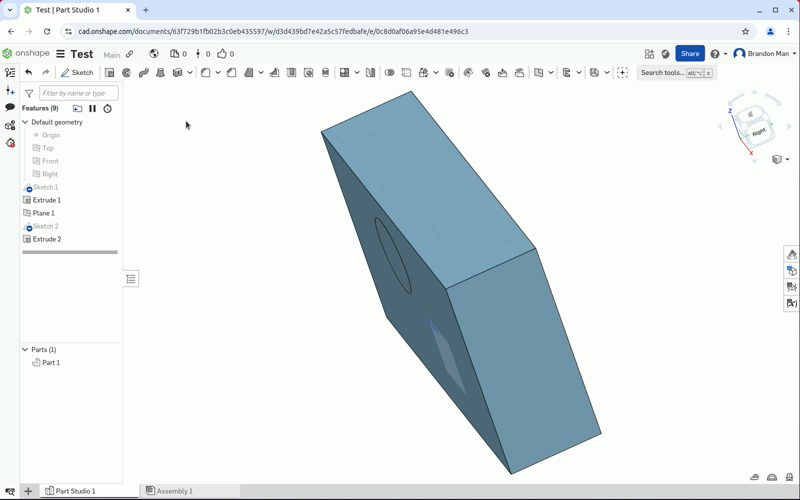
key(down, 2)
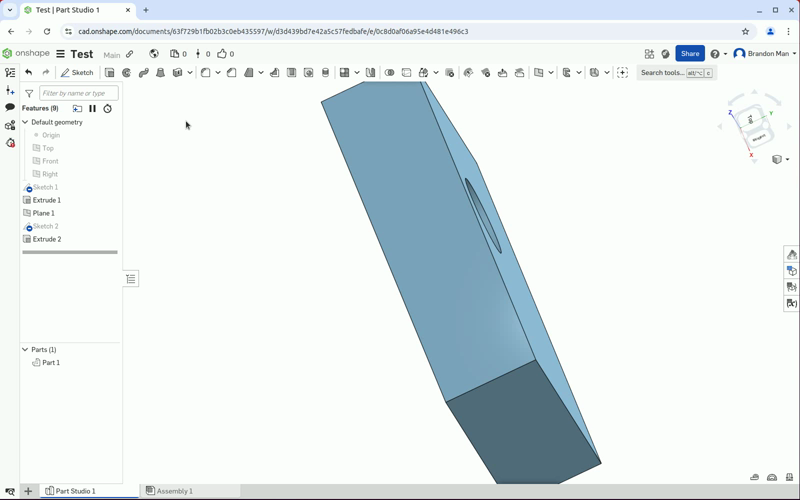
key(up, 2)
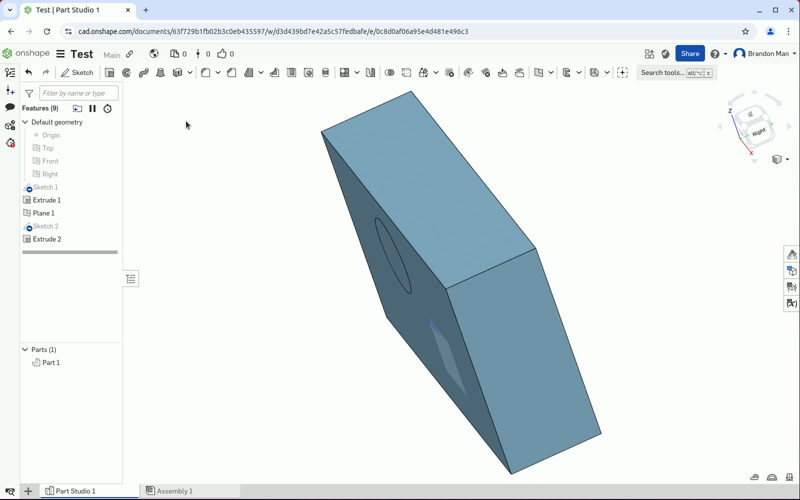
key(right, 2)
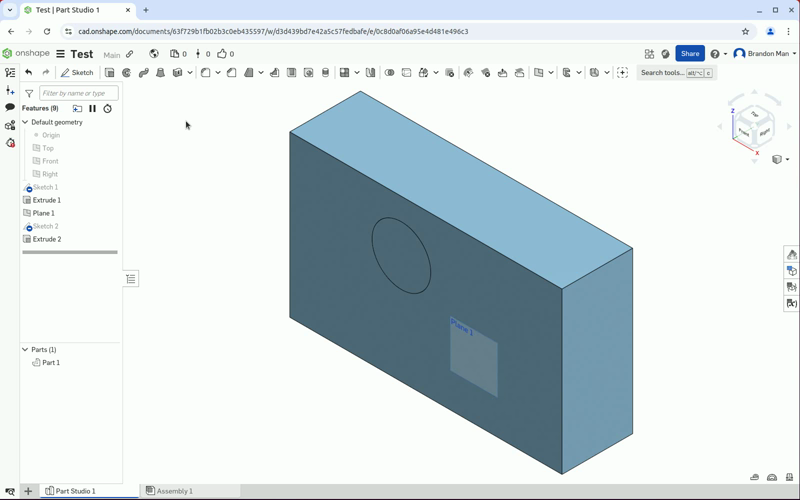
mouse_move(73, 189)
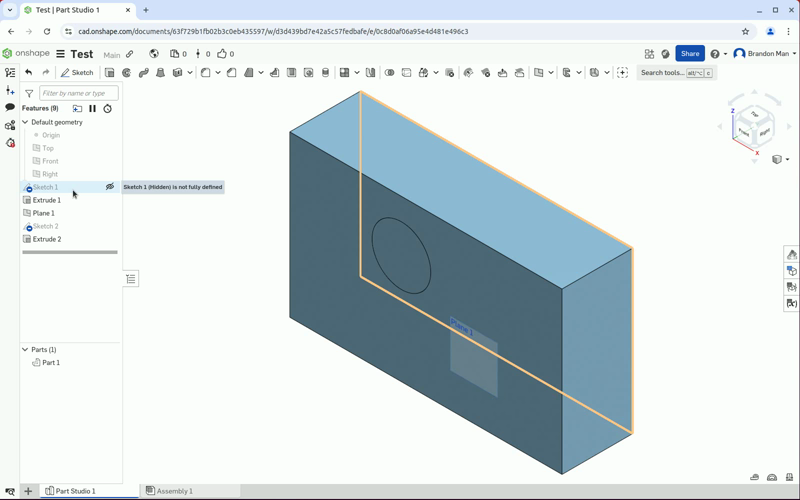
click(73, 189)